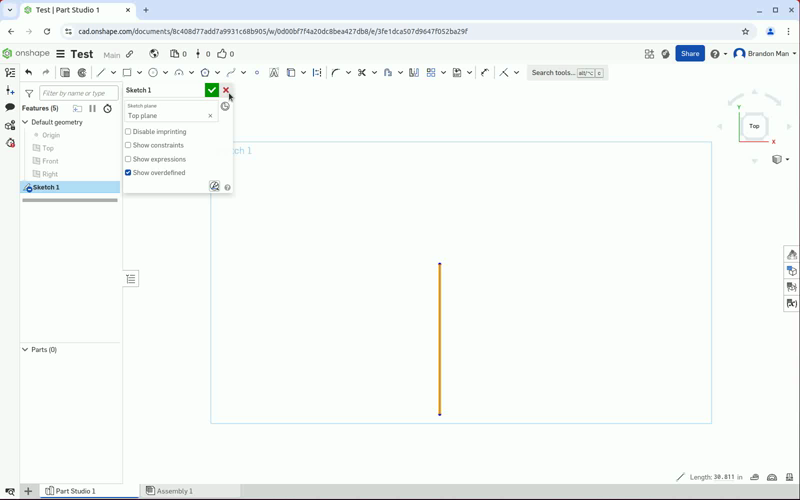
key(shift+h)
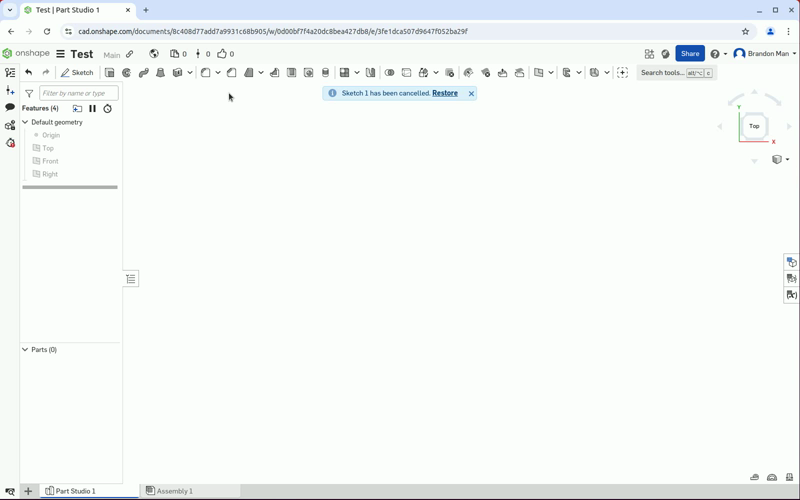
mouse_move(73, 352)
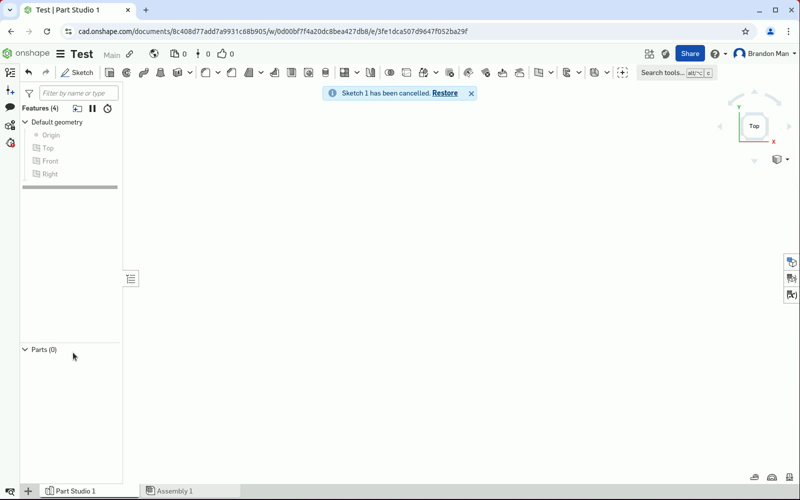
key(y)
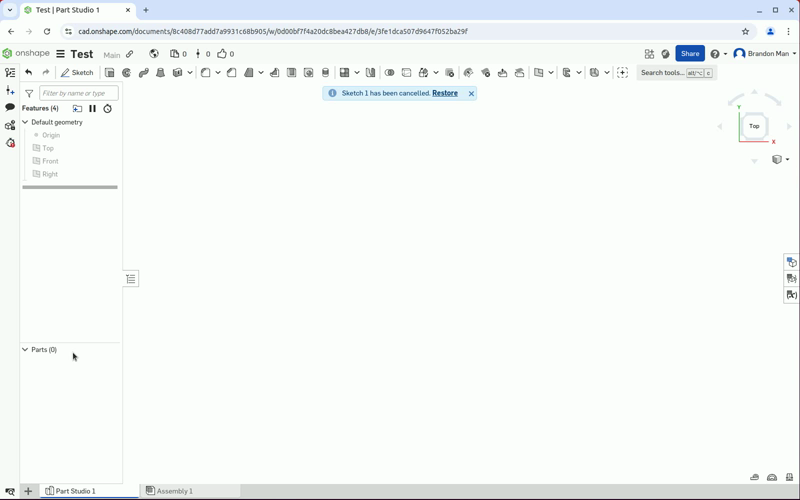
key(shift+p)
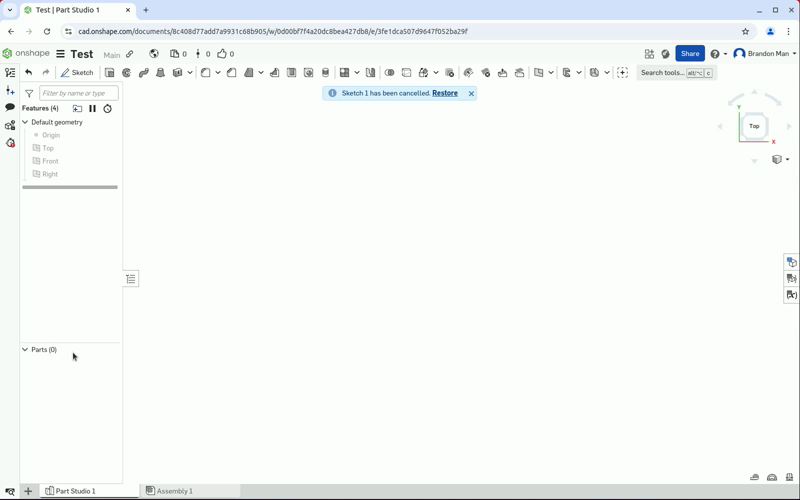
key(space)
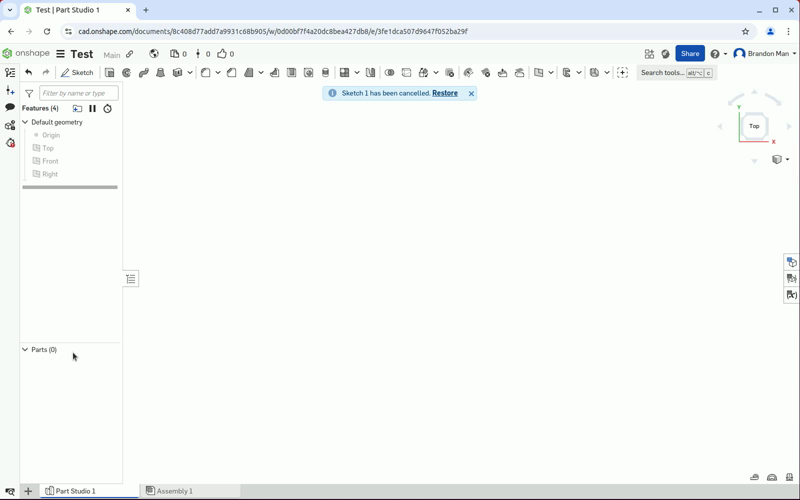
key_down(shift)
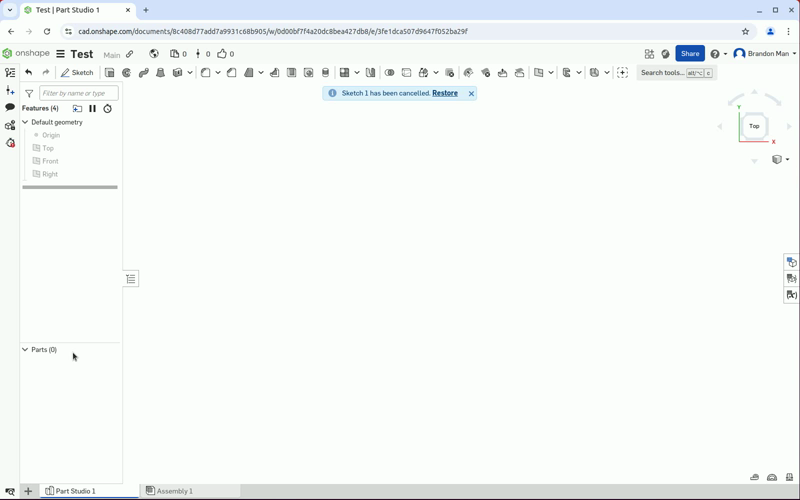
key(up)
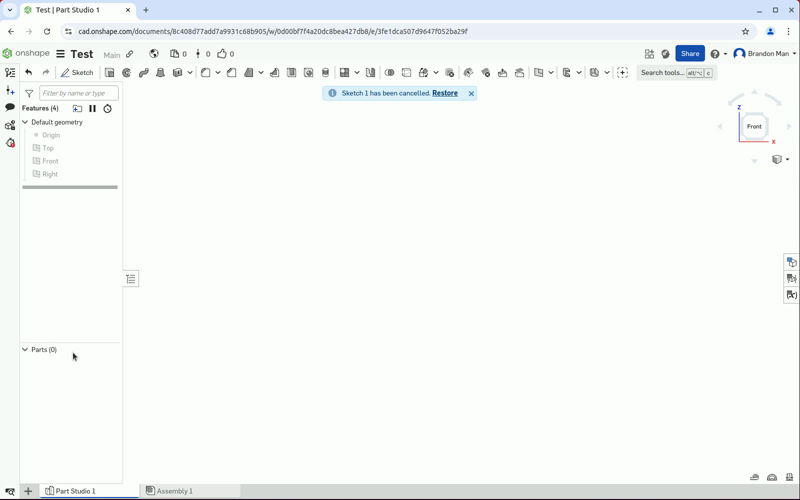
key_up(shift)
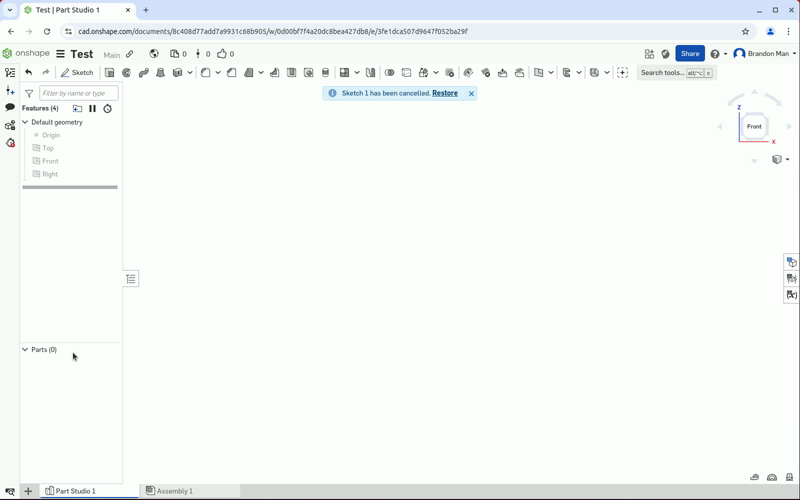
mouse_move(73, 352)
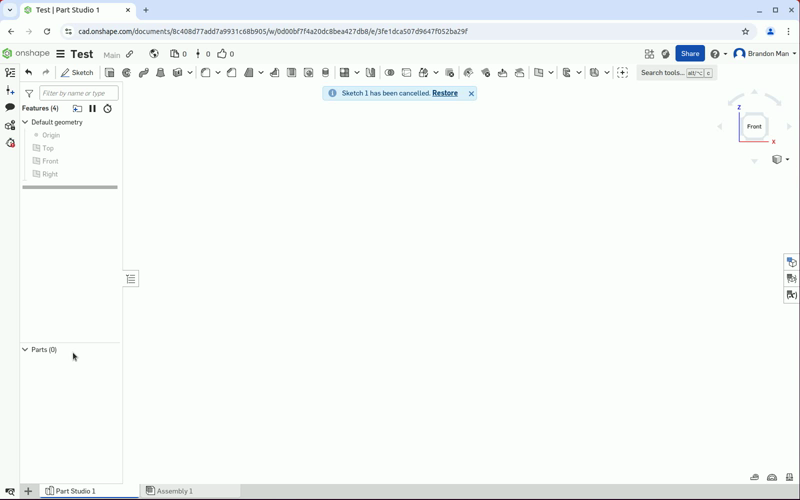
key(shift+y)
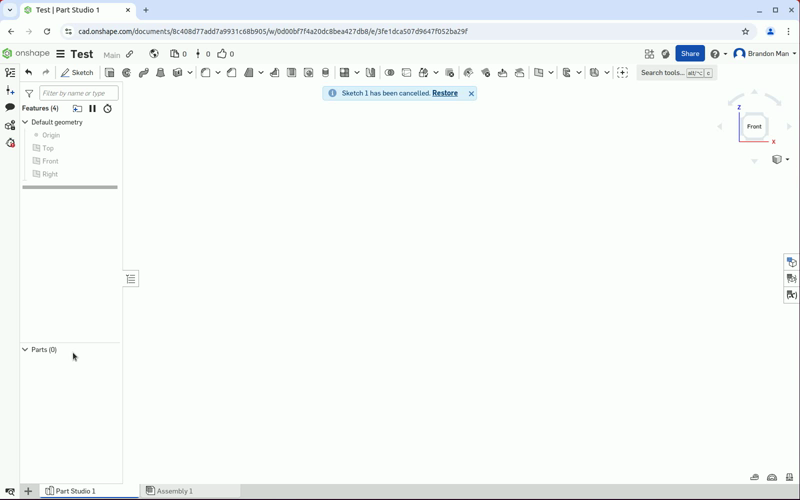
key(shift+s)
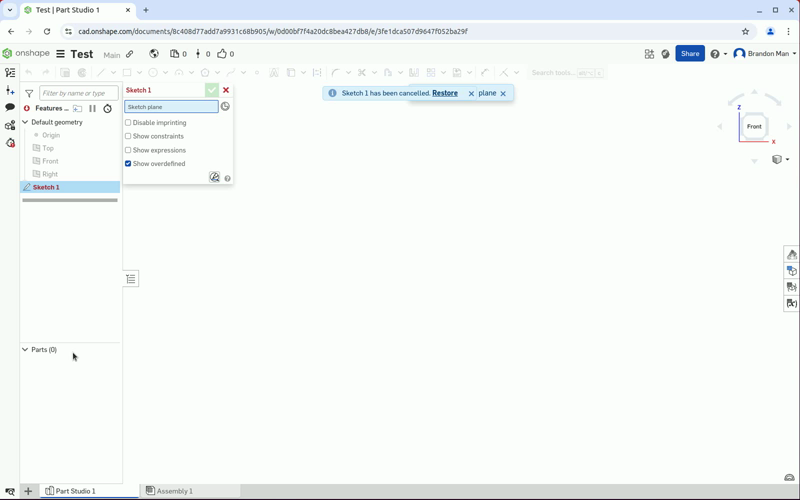
mouse_move(73, 163)
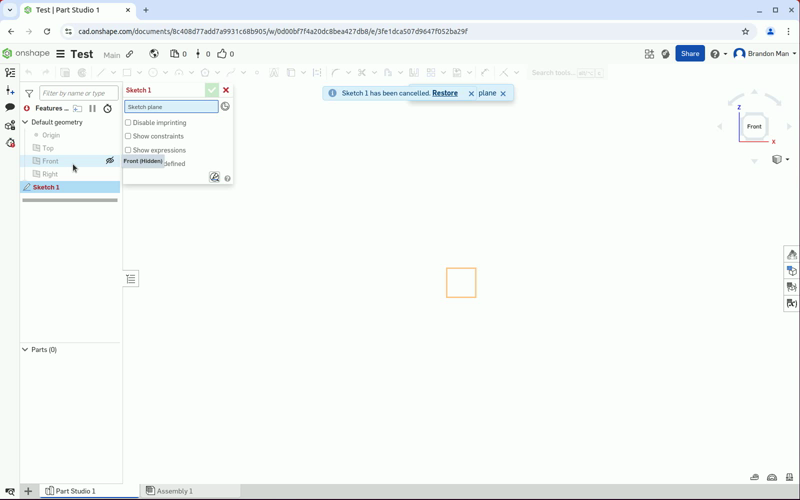
click(73, 163)
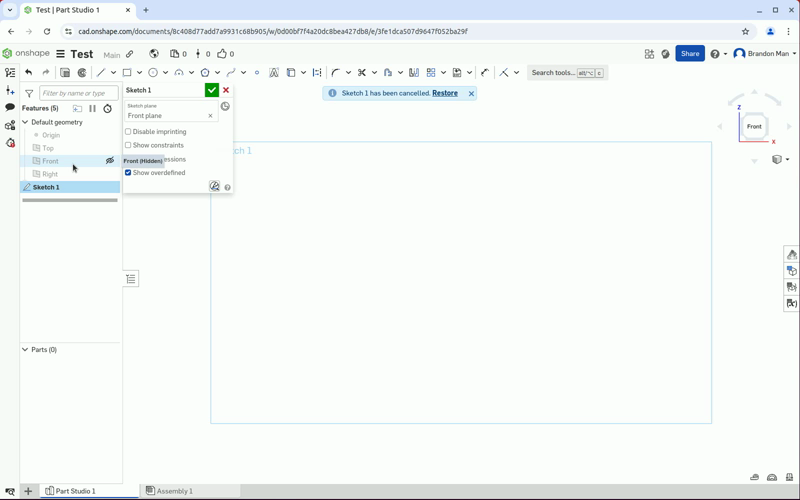
mouse_move(73, 352)
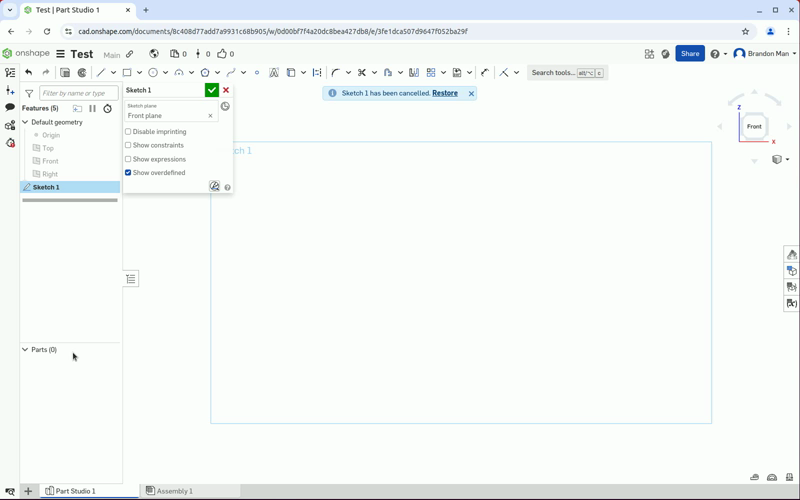
key(y)
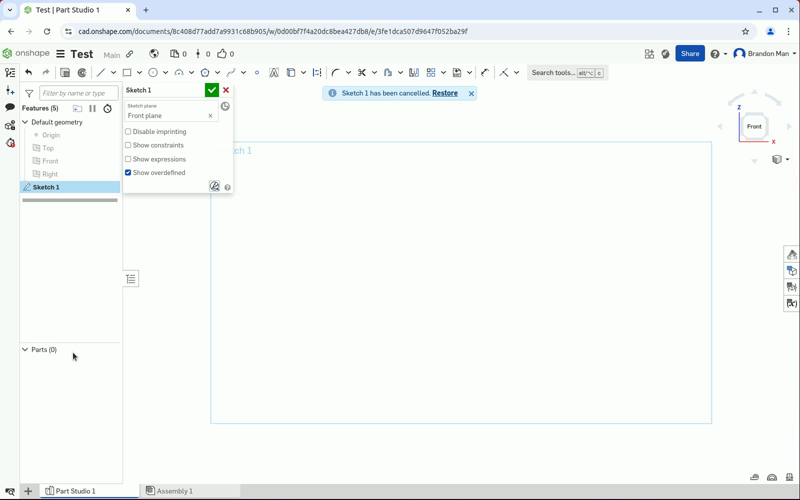
key(c)
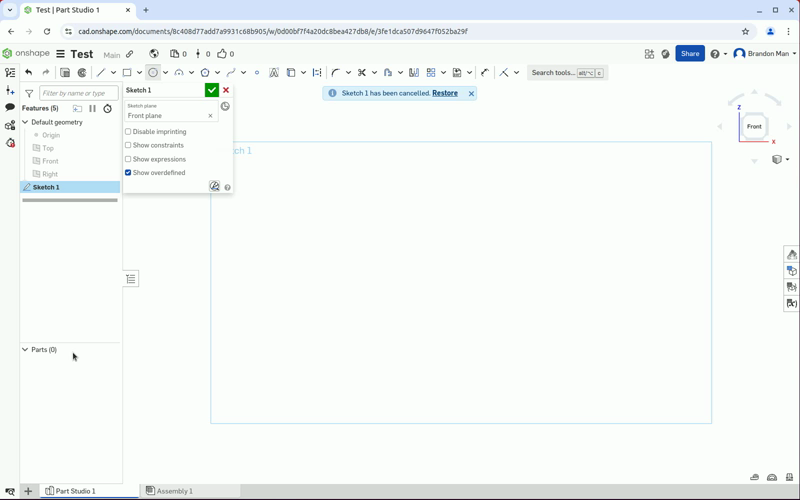
key_down(shift)
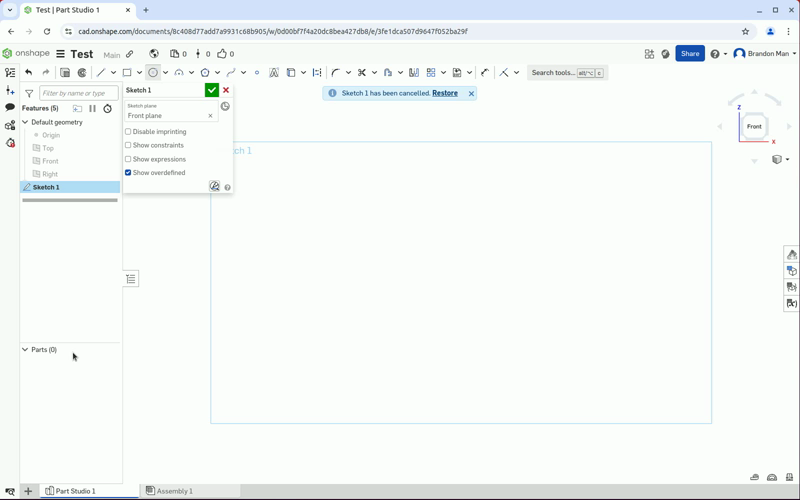
mouse_move(461, 282)
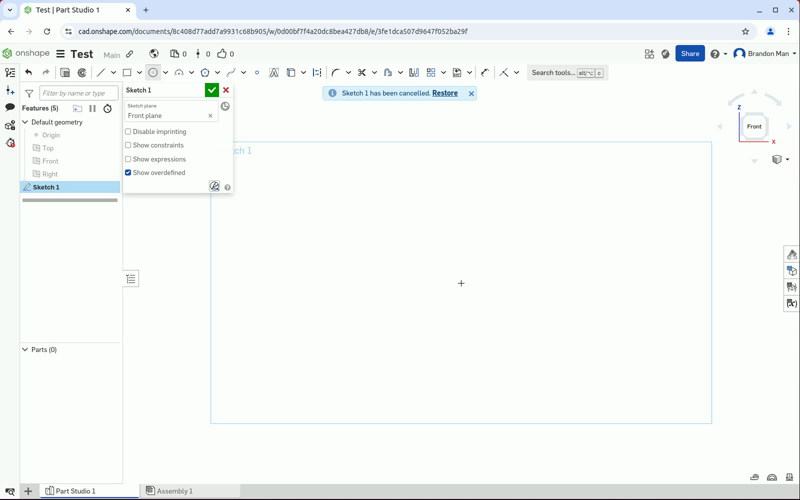
click(461, 282)
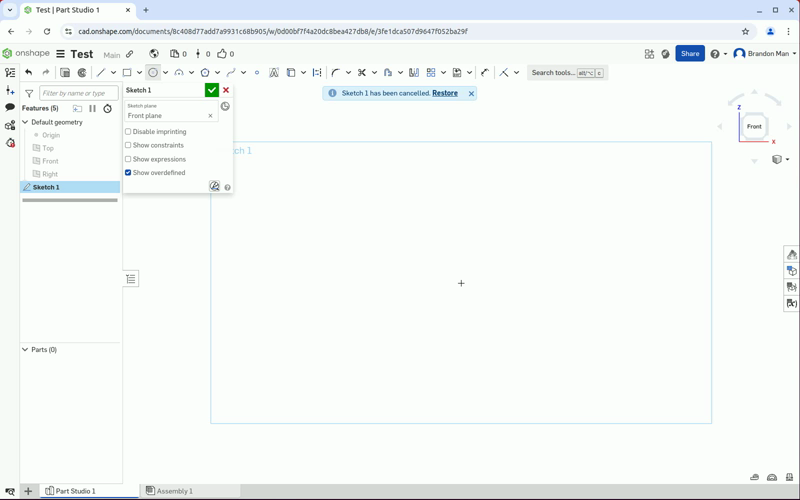
key_up(shift)
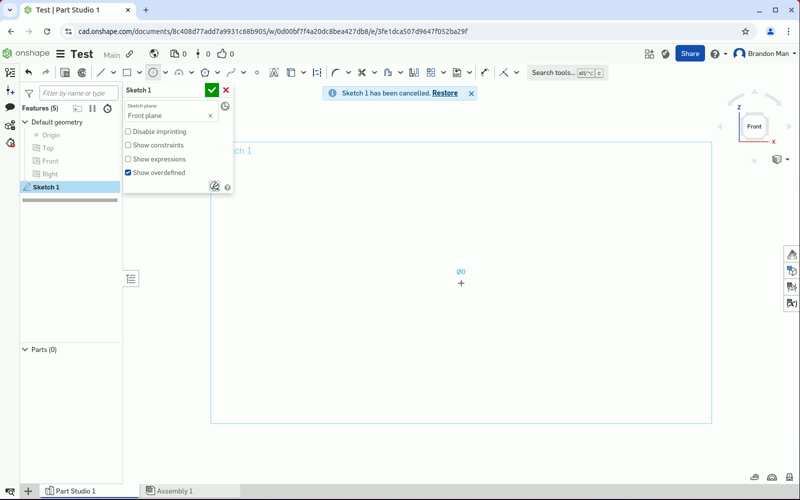
mouse_move(466, 282)
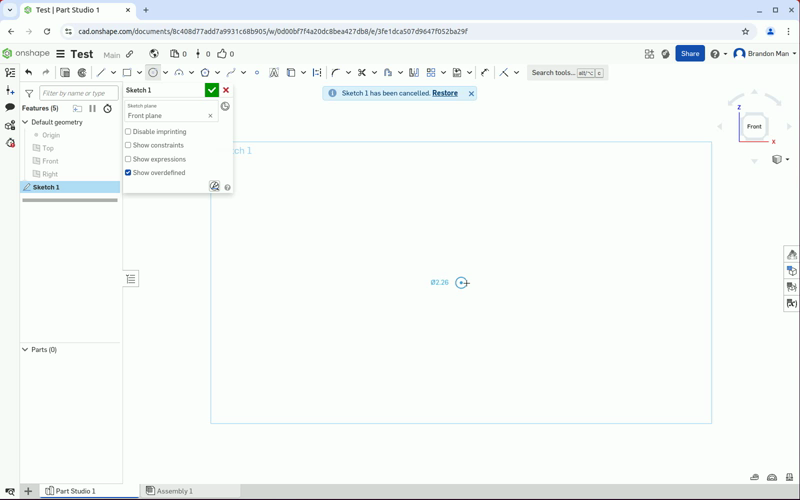
click(466, 282)
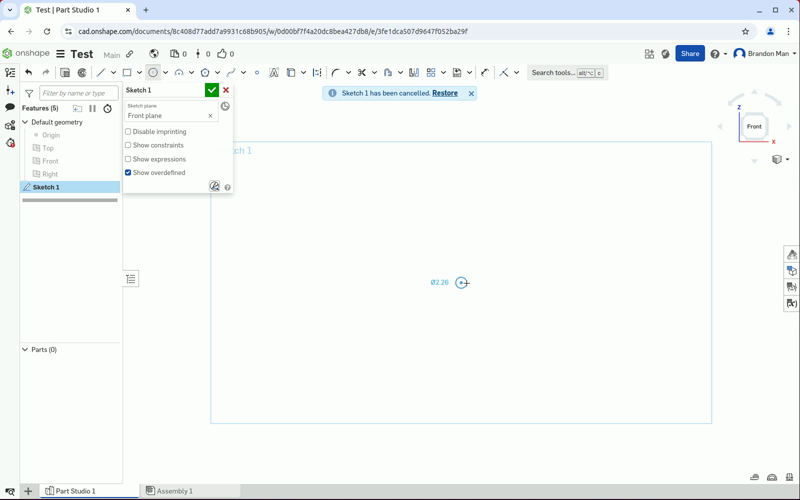
key(esc)
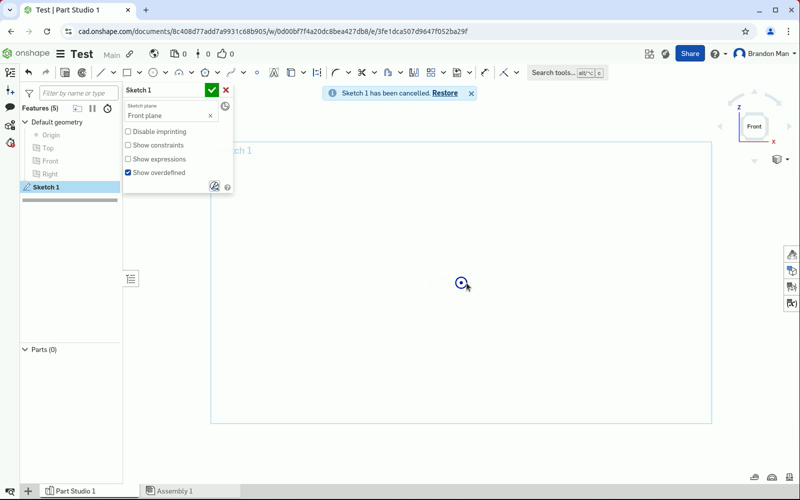
mouse_move(460, 283)
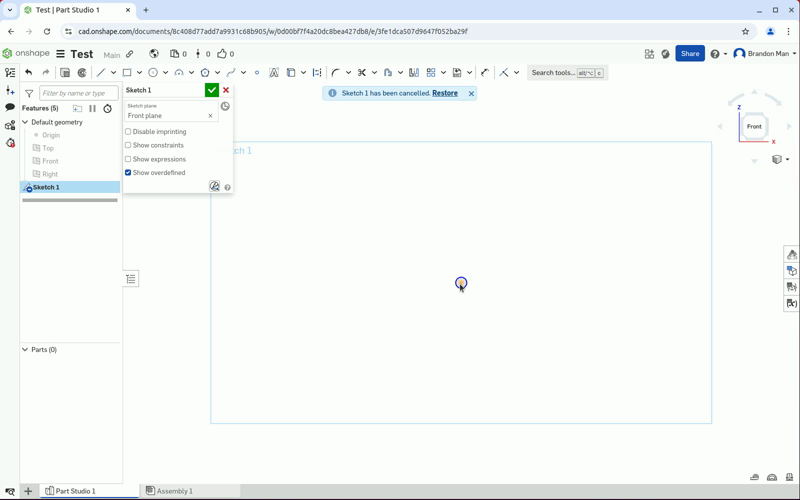
scroll(6)
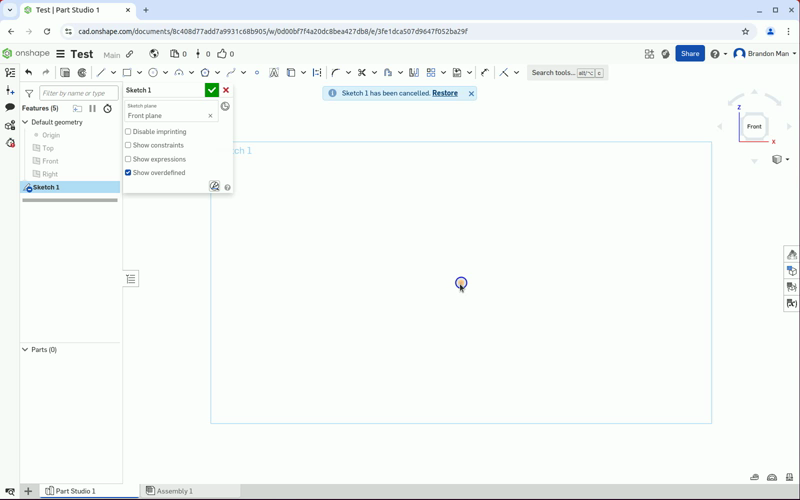
scroll(6)
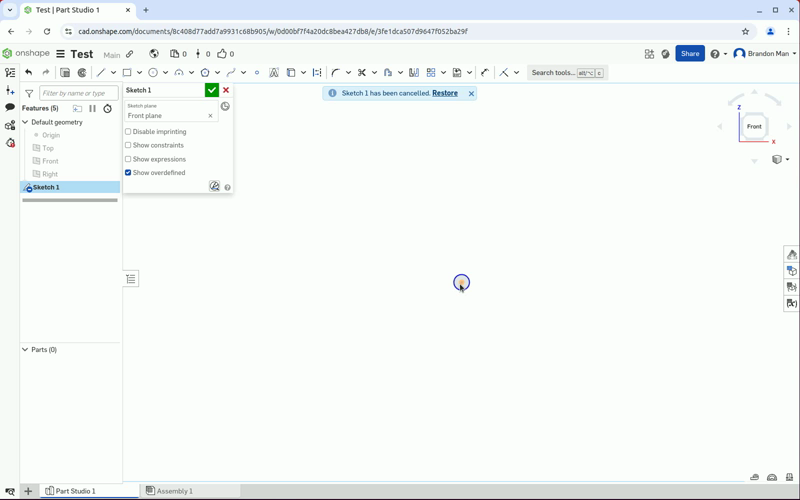
scroll(6)
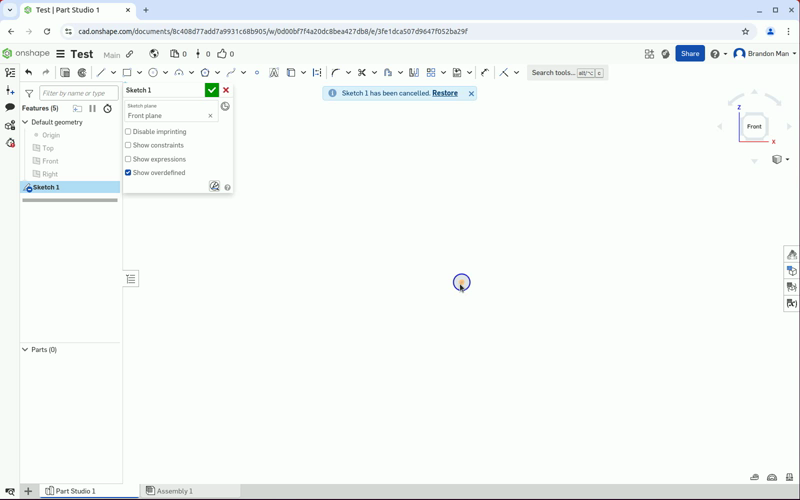
scroll(6)
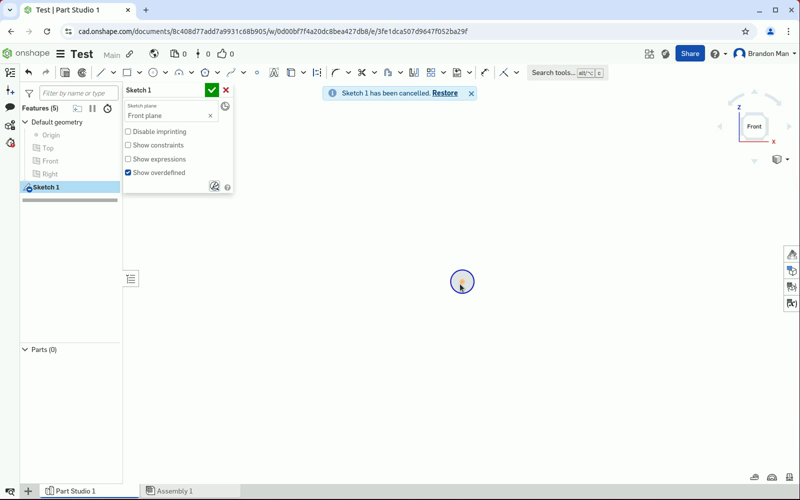
scroll(6)
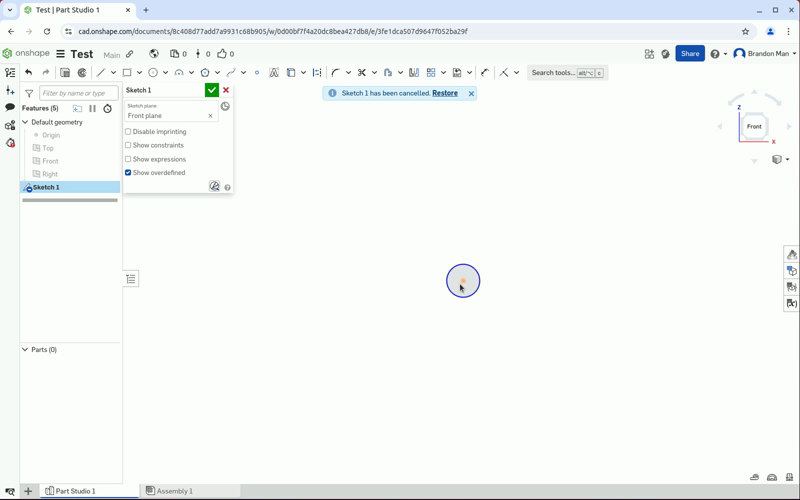
scroll(6)
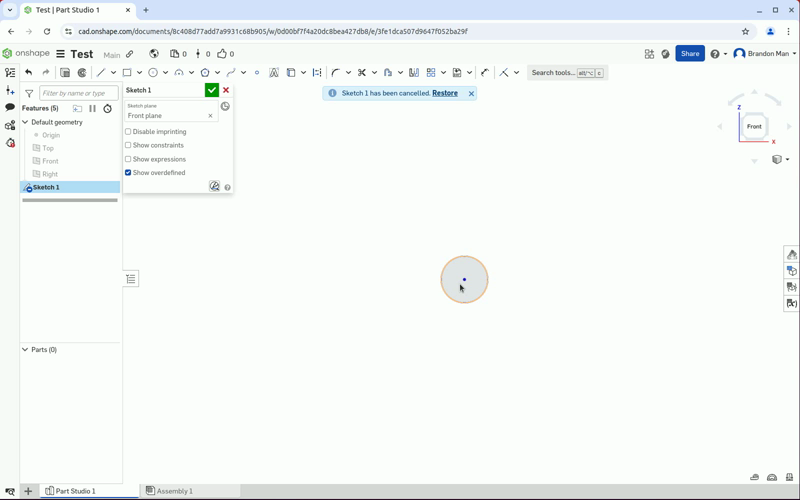
scroll(6)
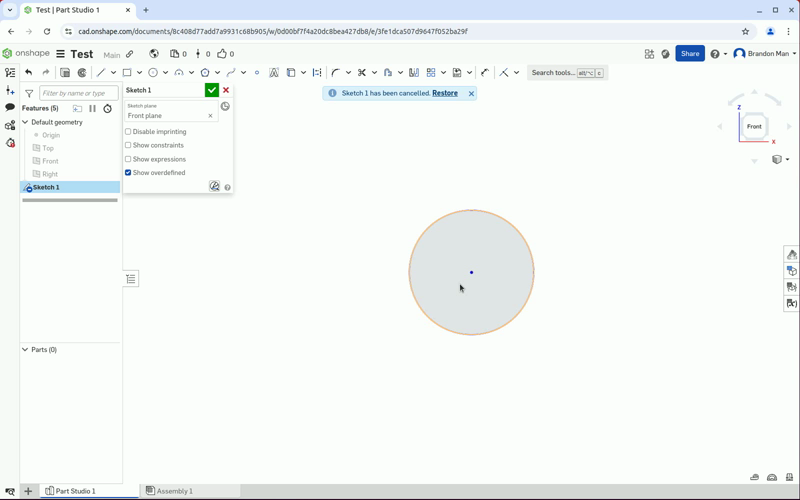
click(460, 283)
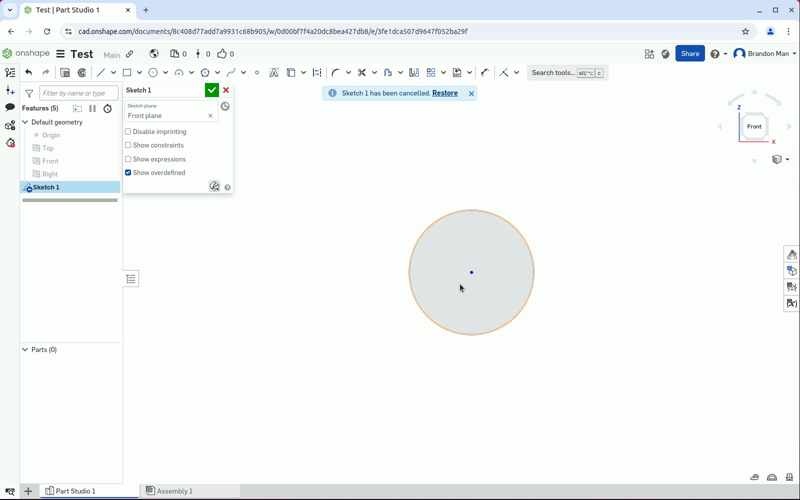
scroll(-6)
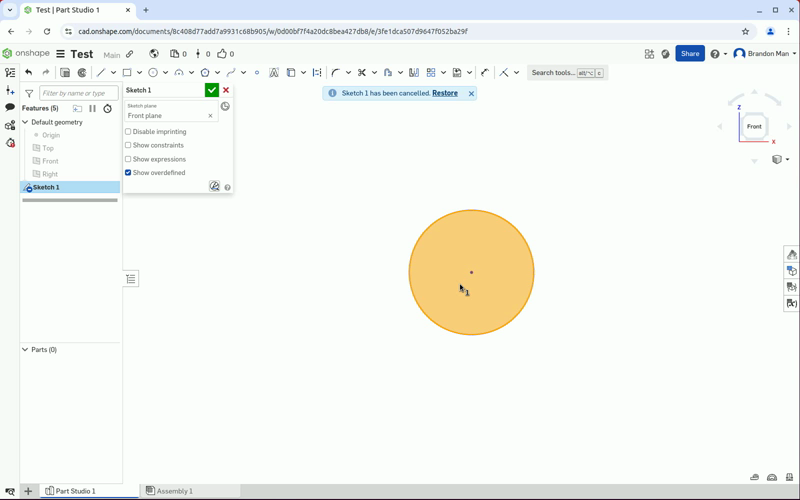
scroll(-6)
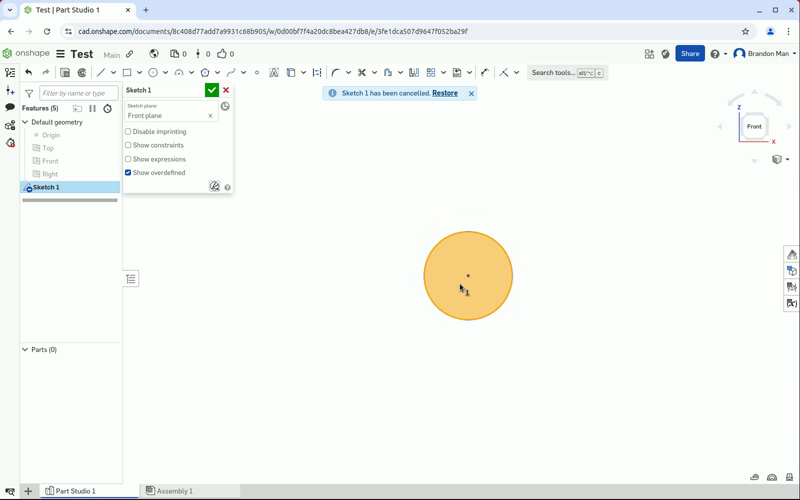
scroll(-6)
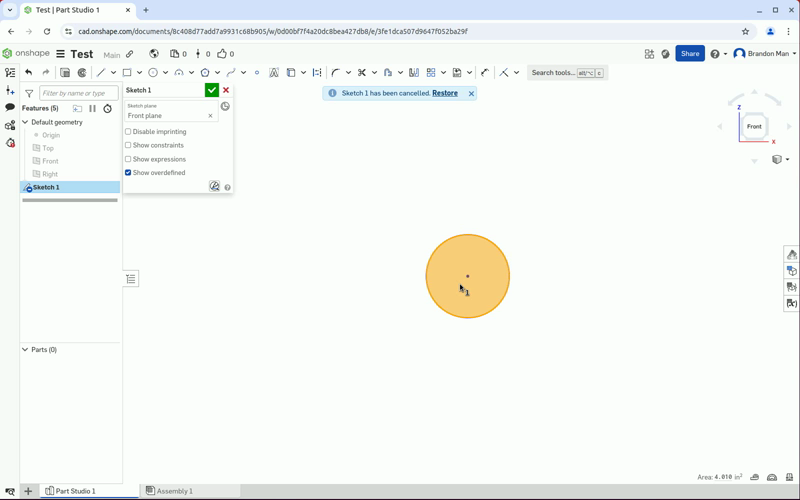
scroll(-6)
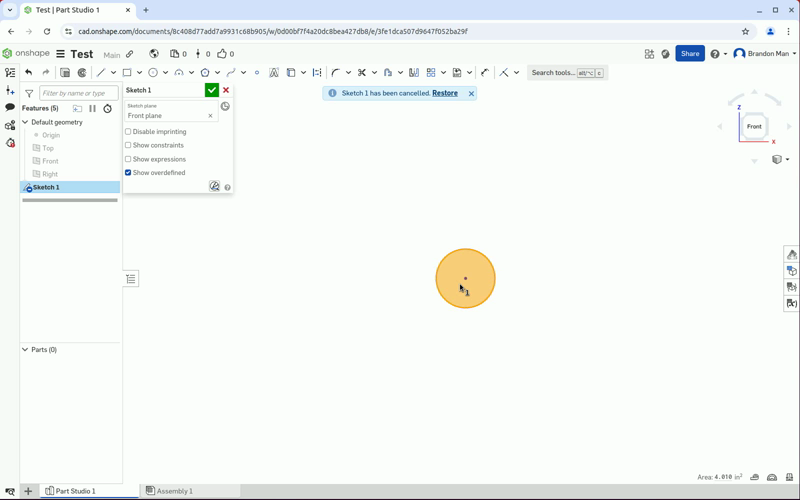
scroll(-6)
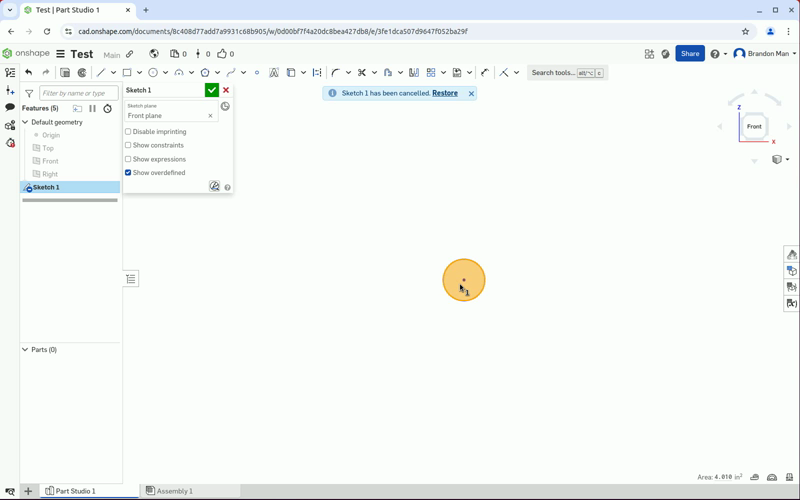
scroll(-6)
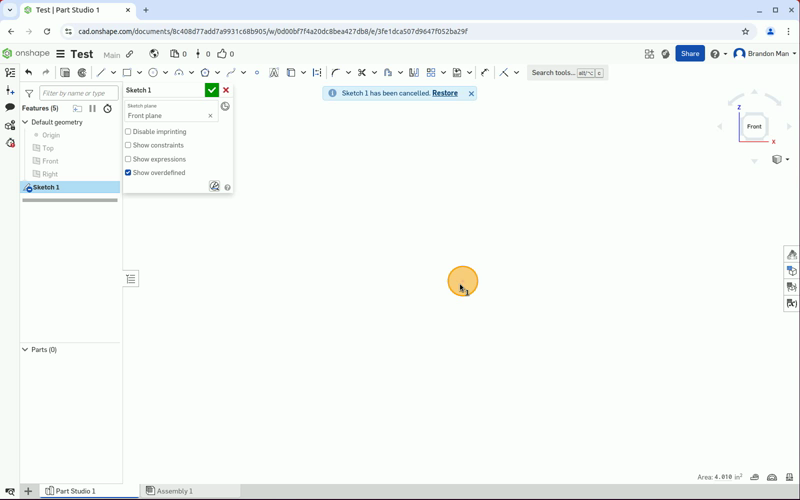
scroll(-6)
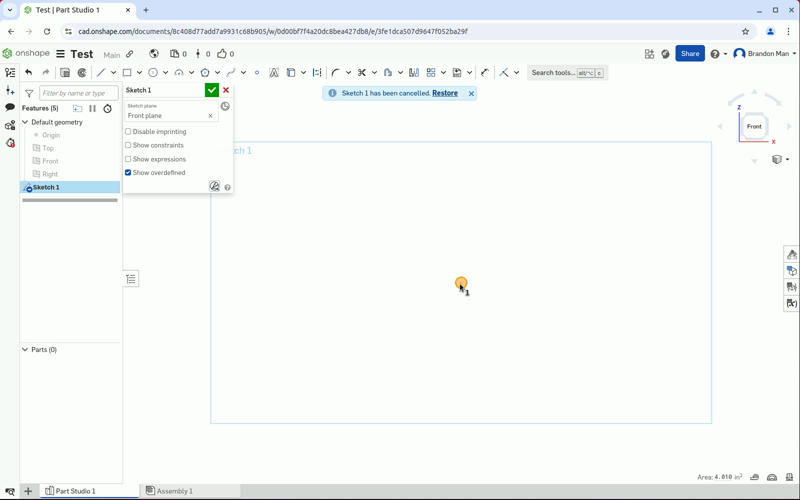
mouse_move(73, 352)
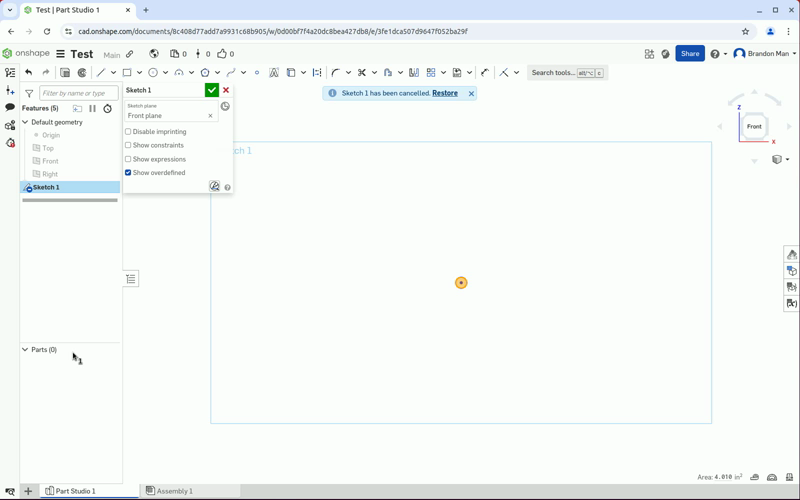
key(shift+y)
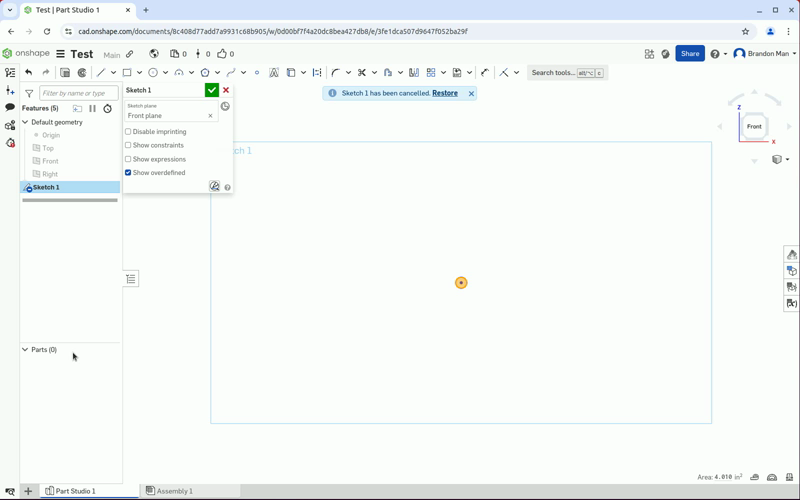
key(shift+e)
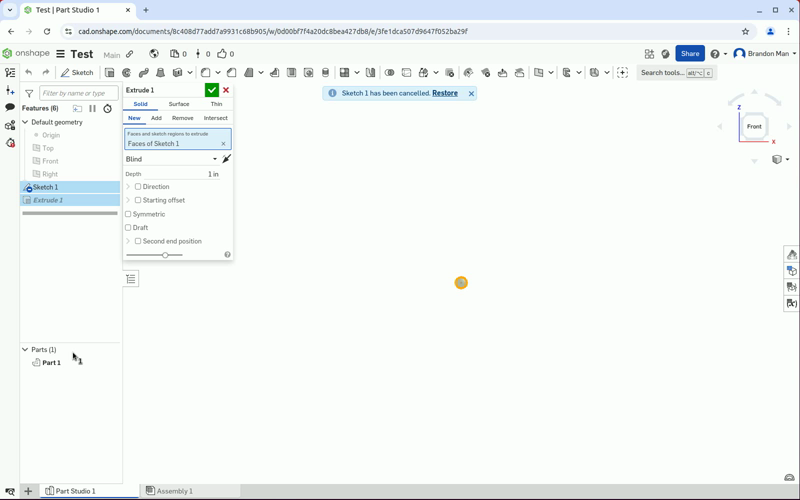
mouse_move(143, 106)
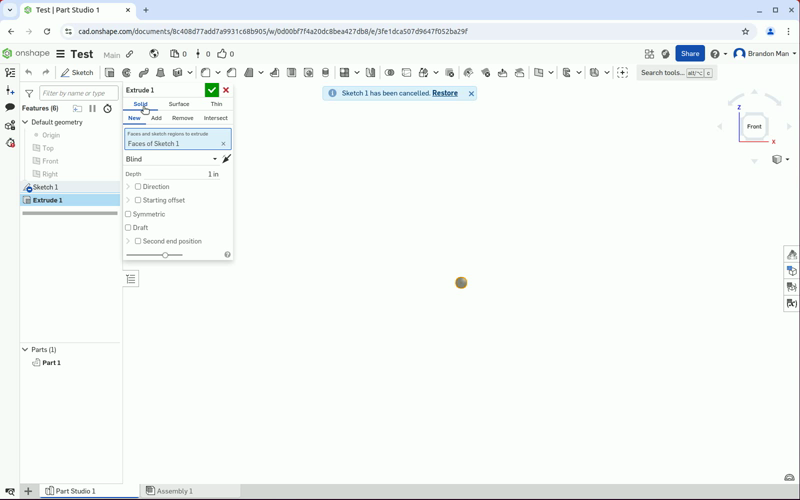
click(143, 106)
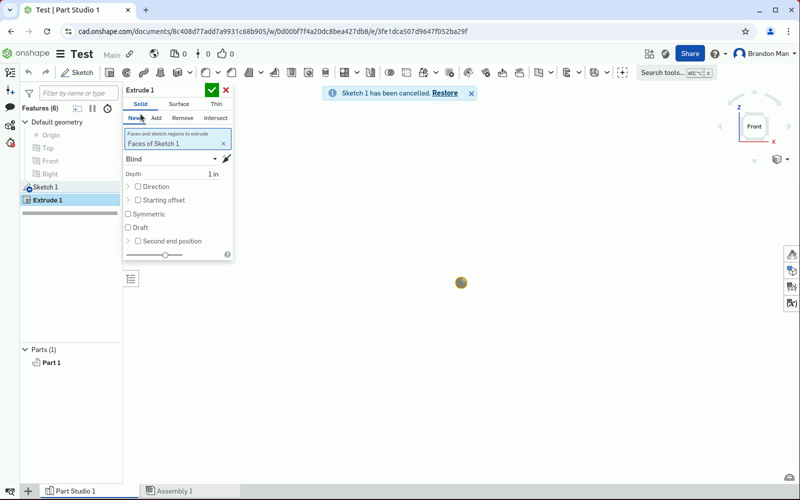
mouse_move(137, 120)
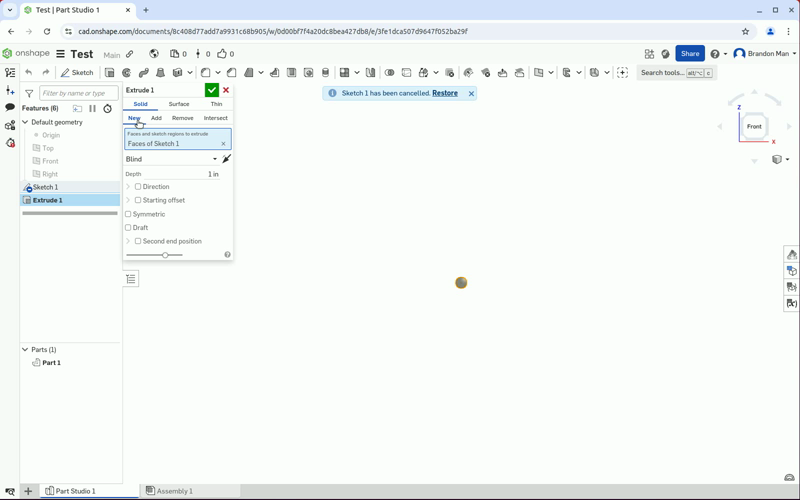
click(137, 120)
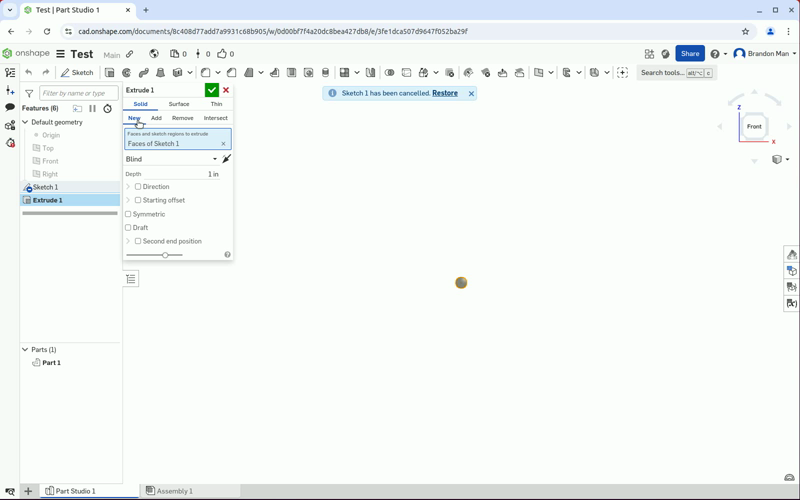
key(tab, 4)
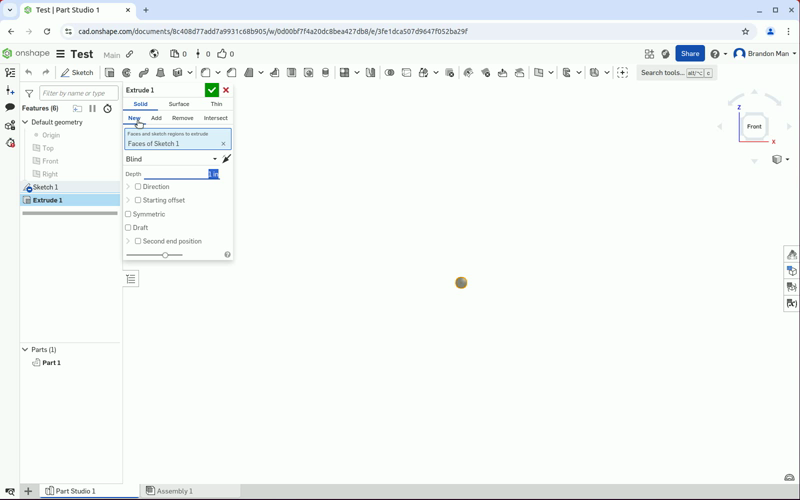
text(23.108)
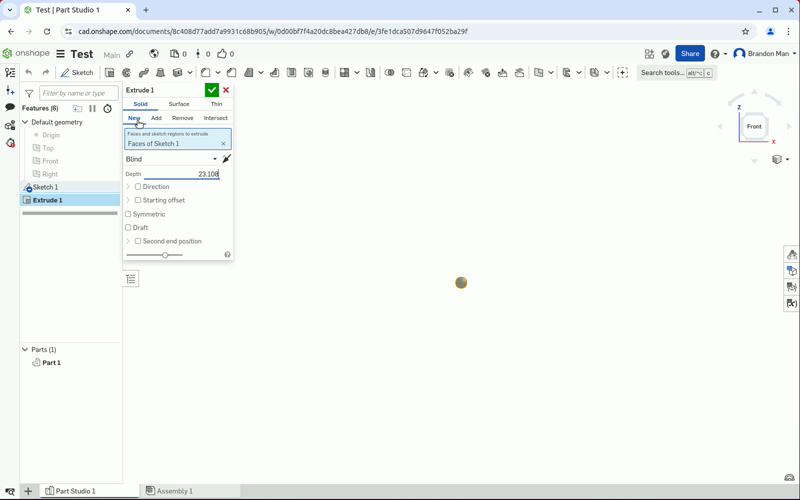
key(enter)
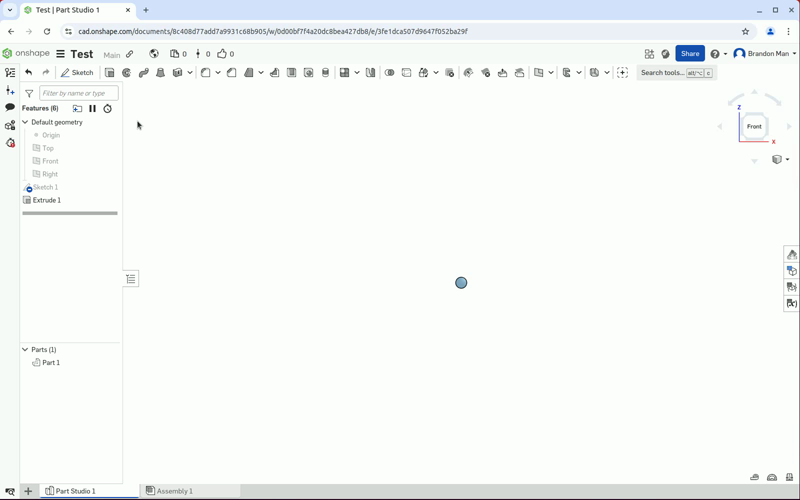
key(shift+h)
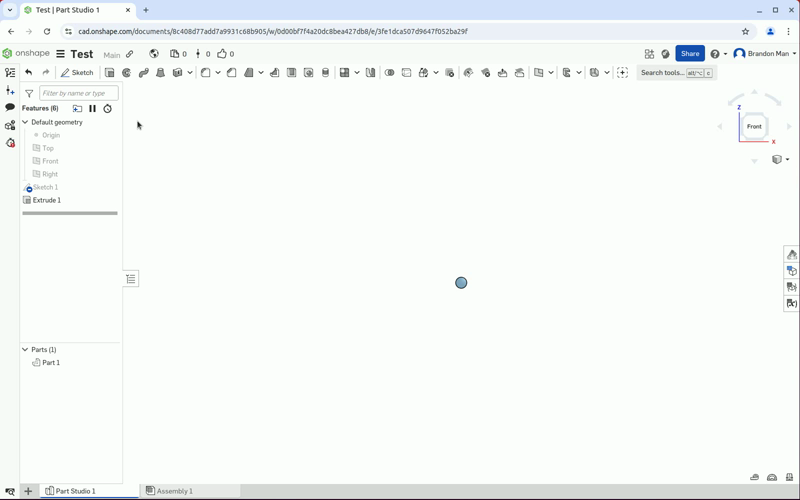
key(shift+h)
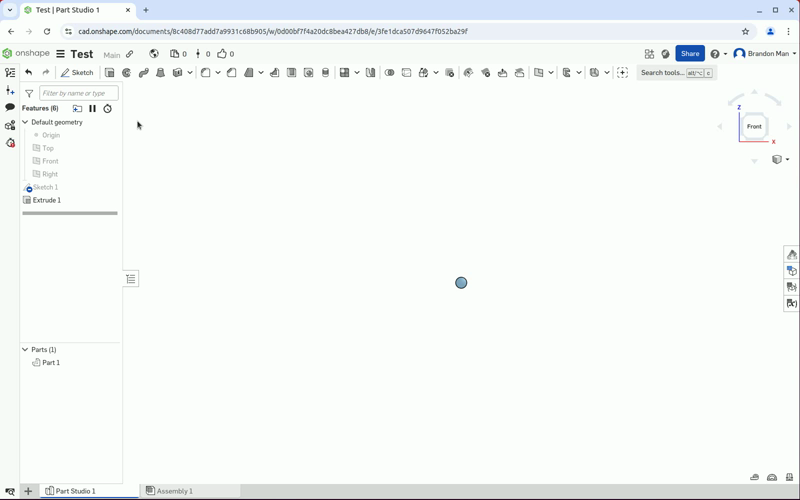
mouse_move(73, 189)
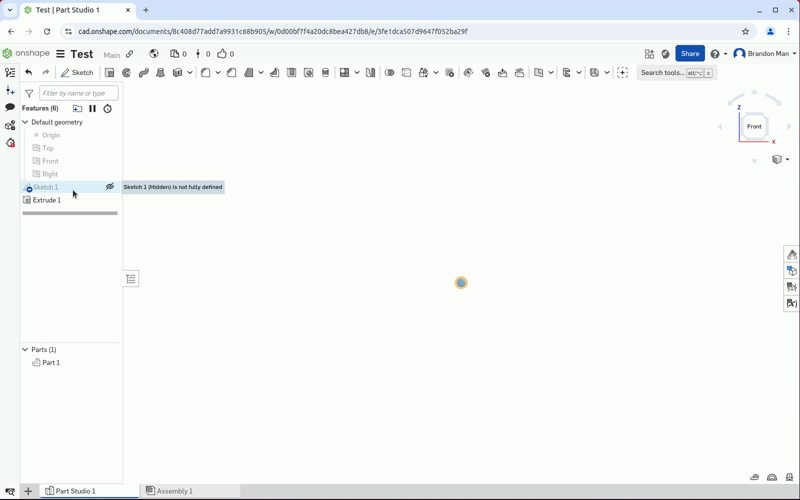
click(73, 189)
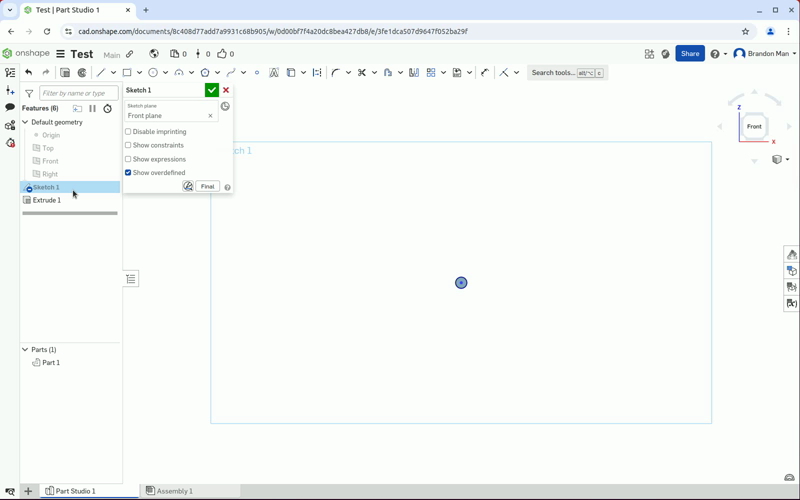
mouse_move(229, 92)
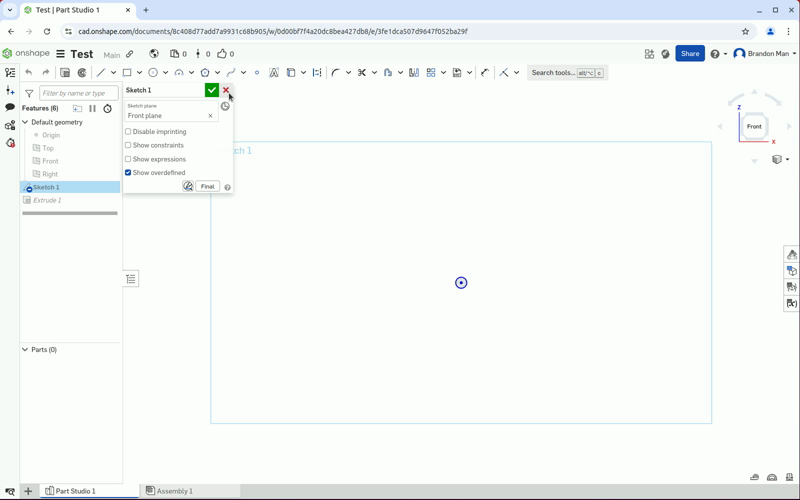
click(229, 92)
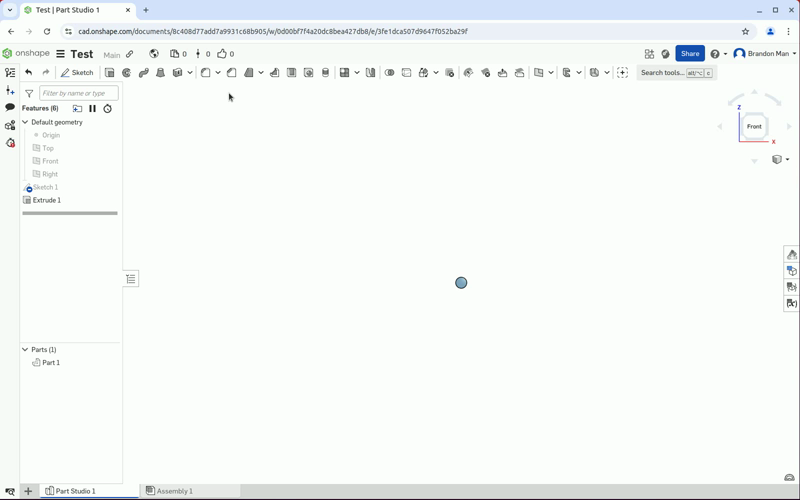
mouse_move(73, 352)
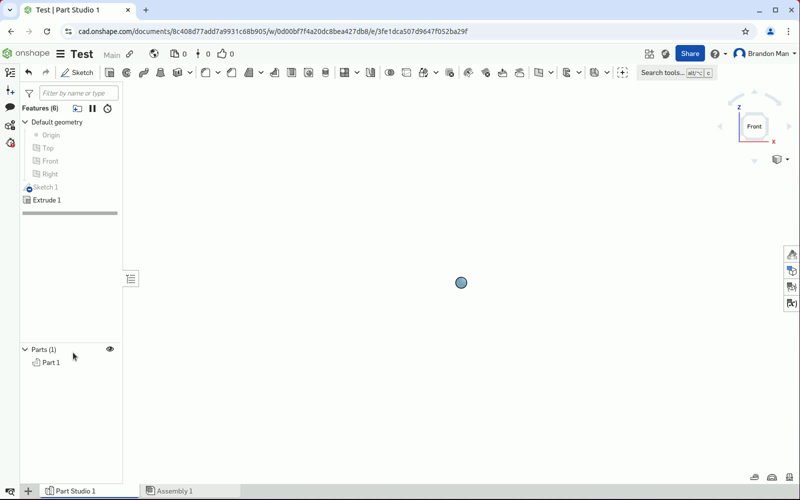
key(y)
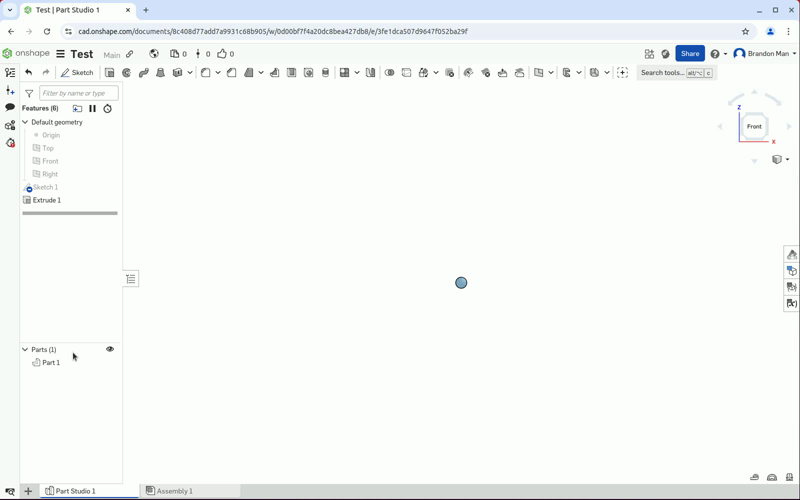
key(shift+p)
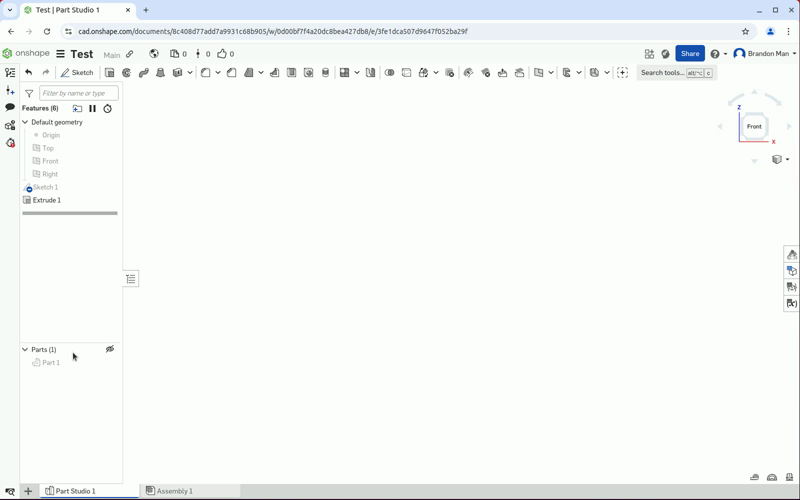
key(space)
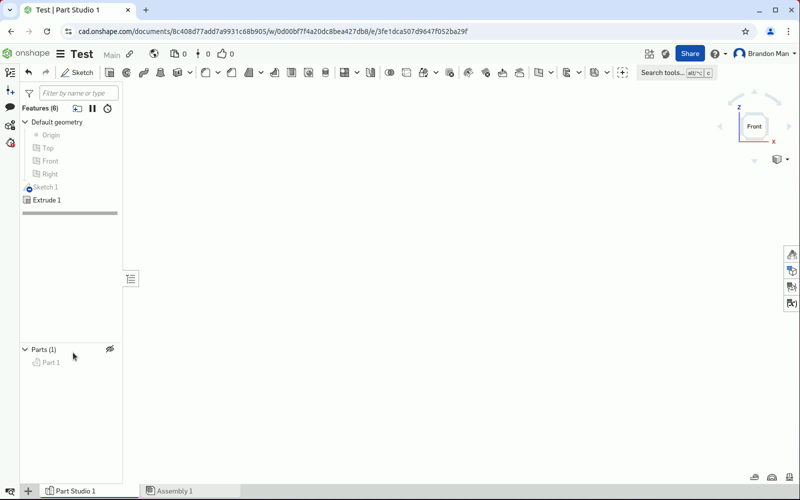
key_down(shift)
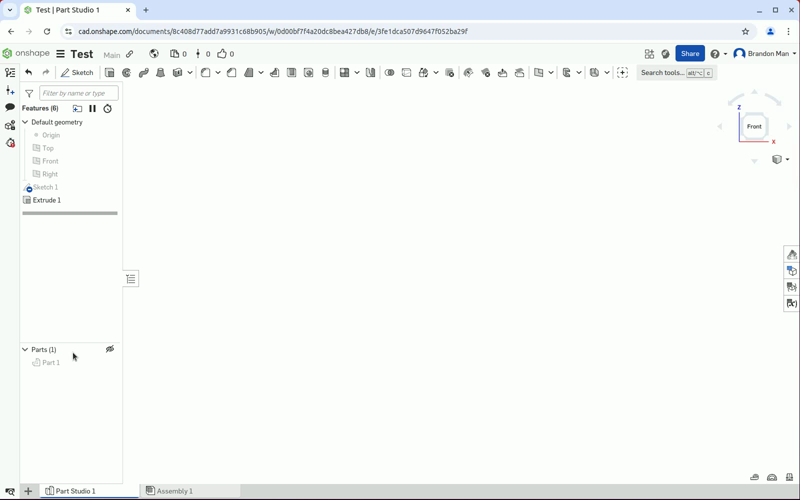
key(down)
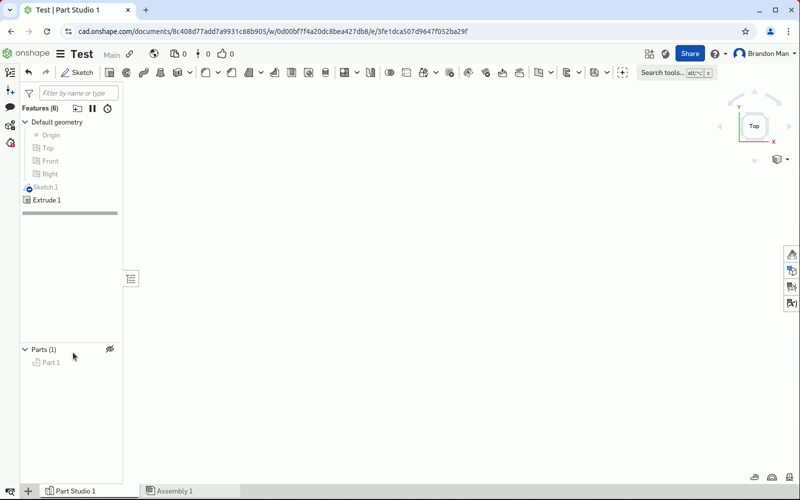
key_up(shift)
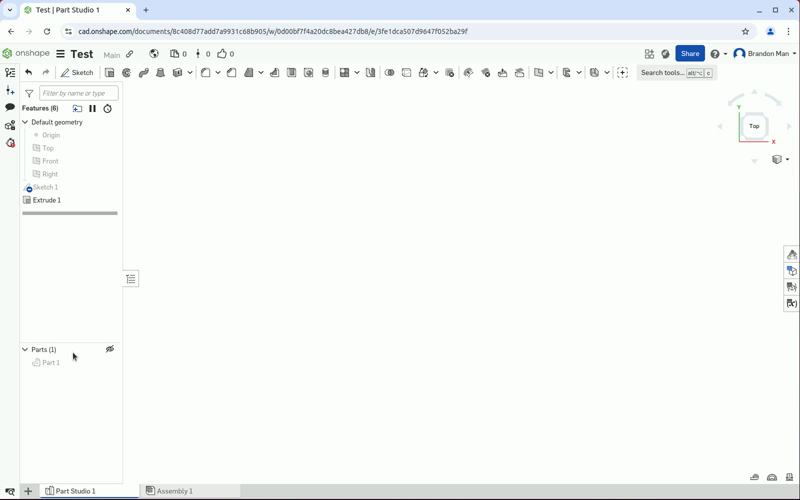
mouse_move(73, 352)
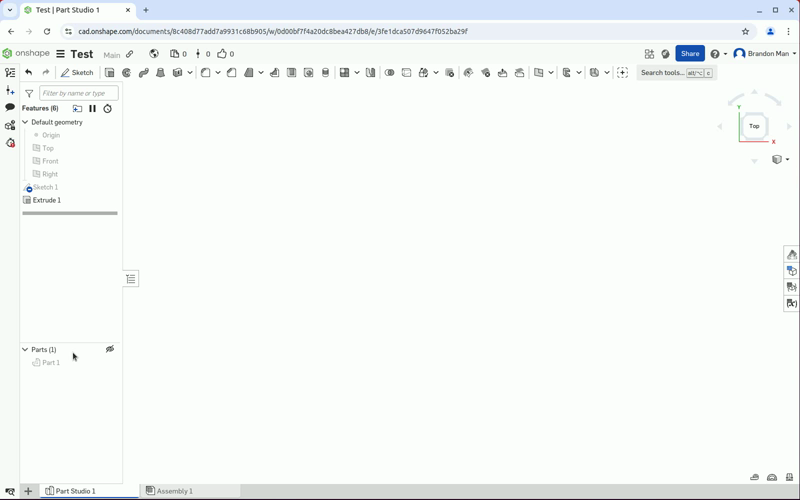
key(shift+y)
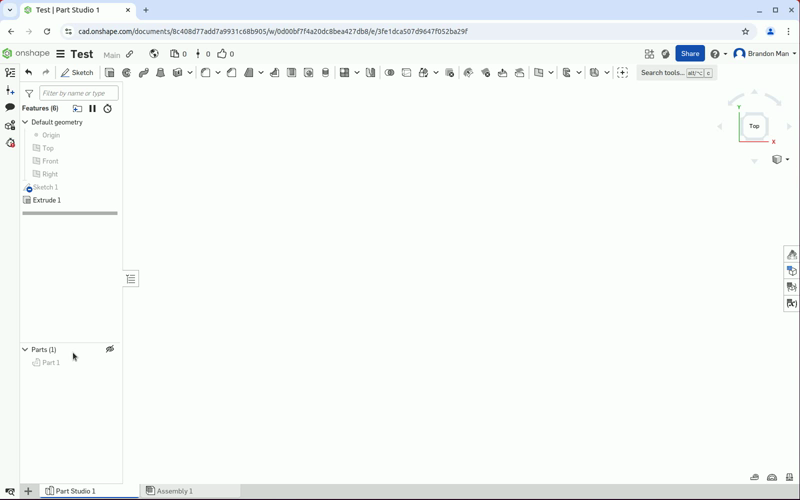
key(shift+s)
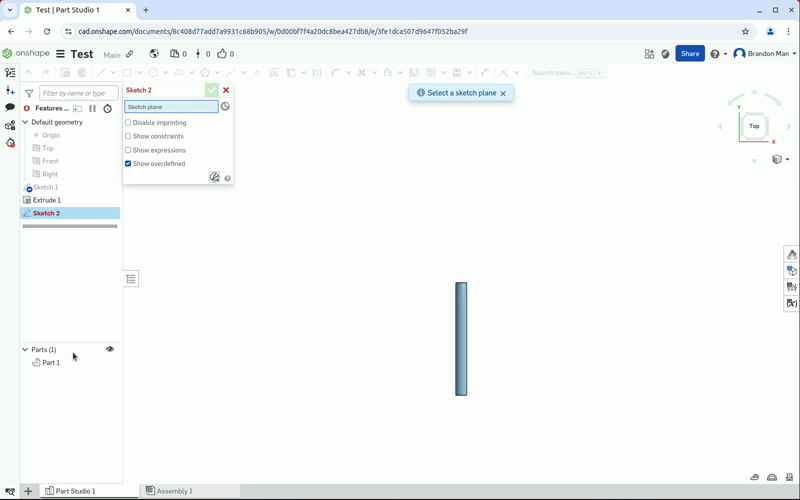
mouse_move(73, 150)
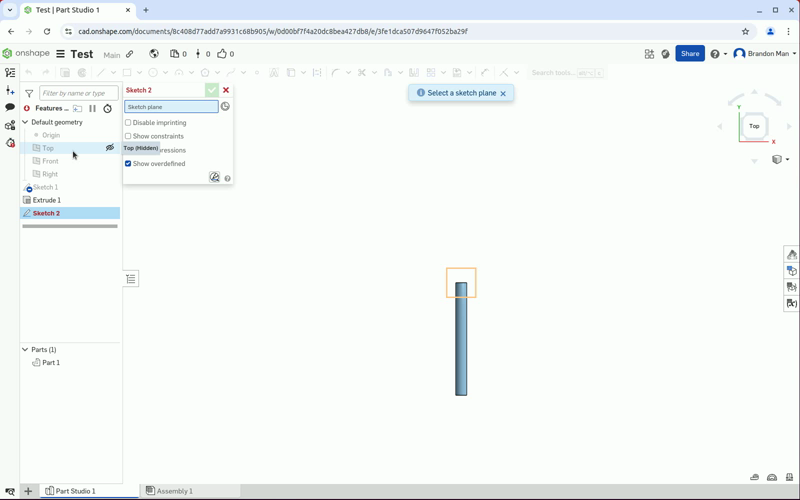
click(73, 150)
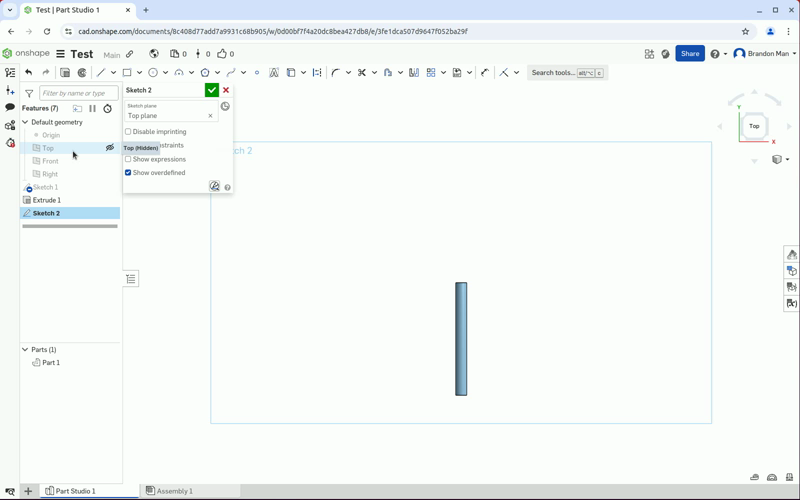
mouse_move(73, 352)
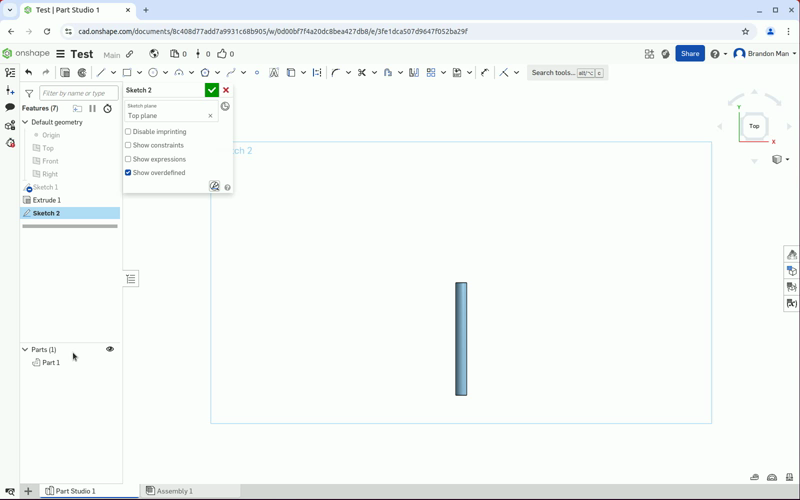
key(y)
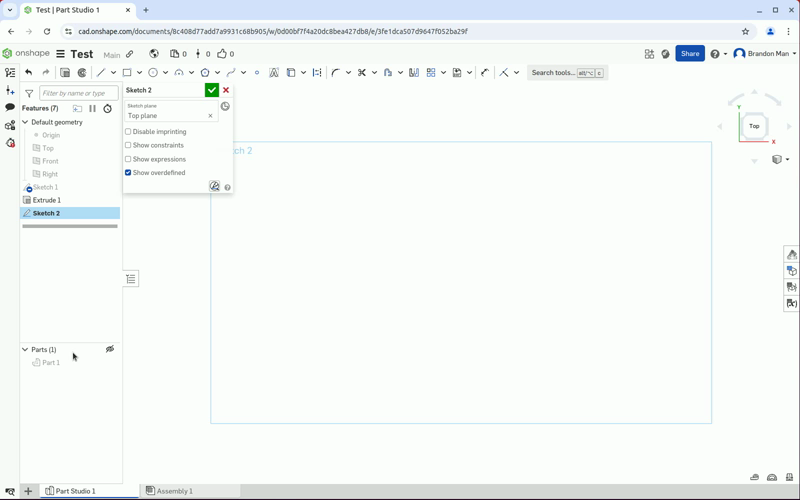
key(c)
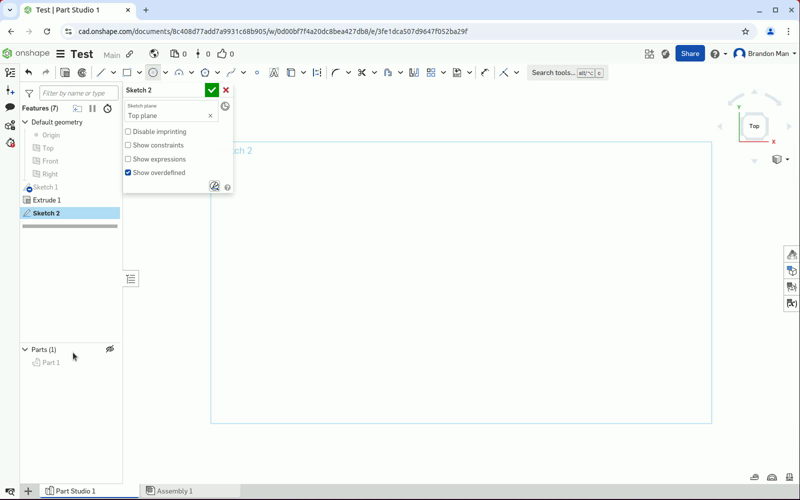
key_down(shift)
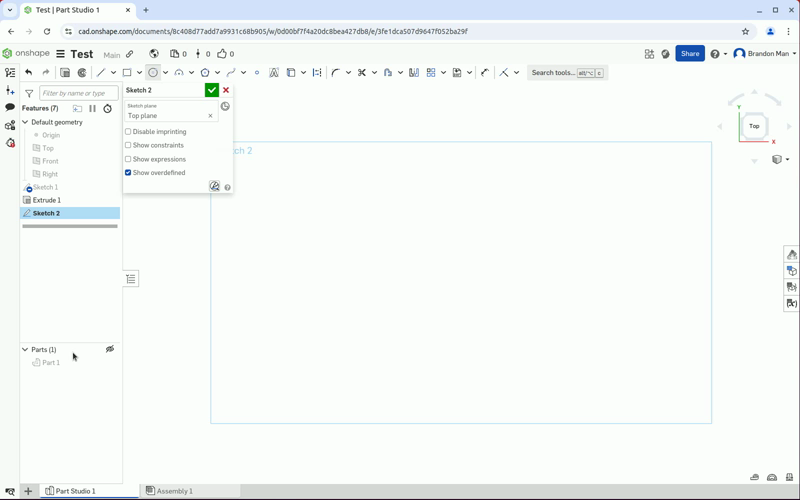
mouse_move(461, 322)
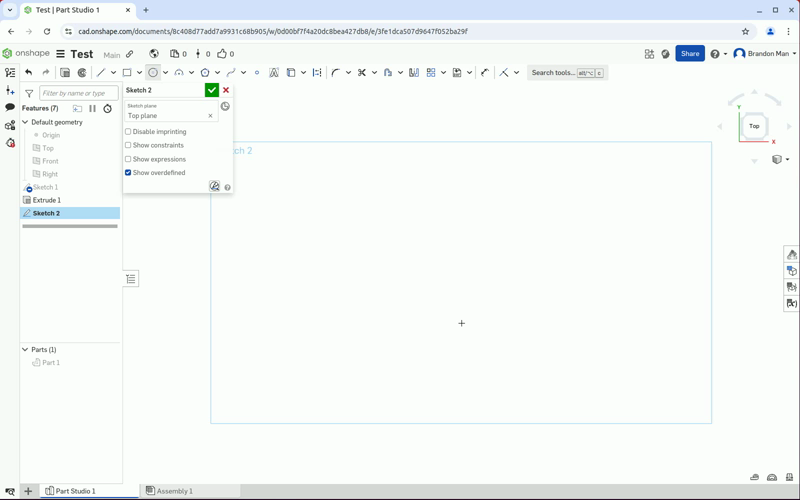
click(461, 322)
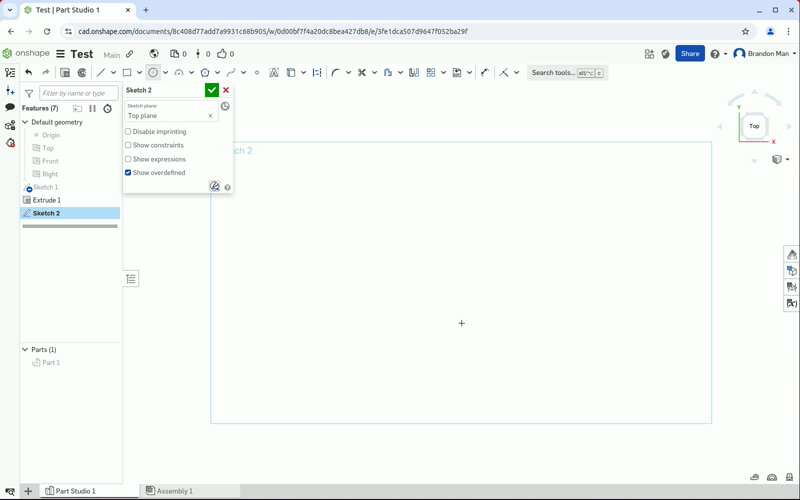
key_up(shift)
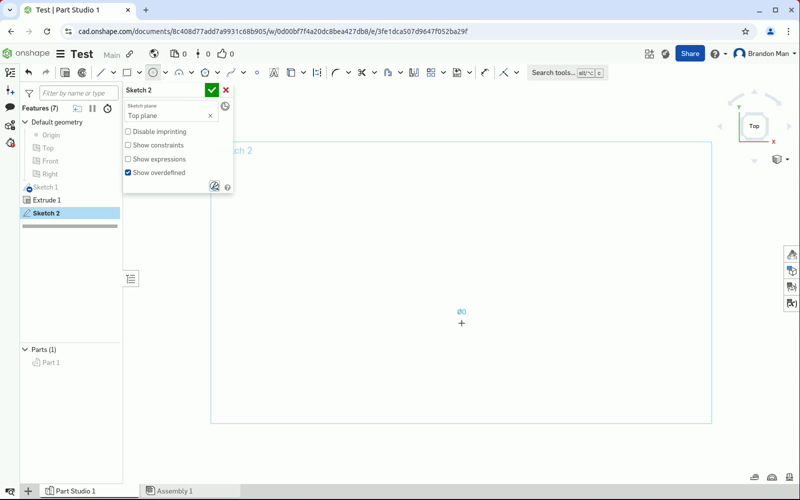
mouse_move(464, 322)
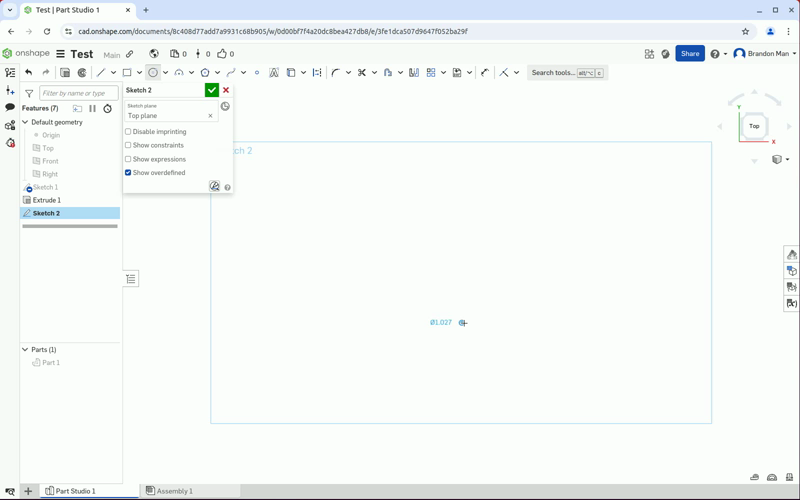
scroll(6)
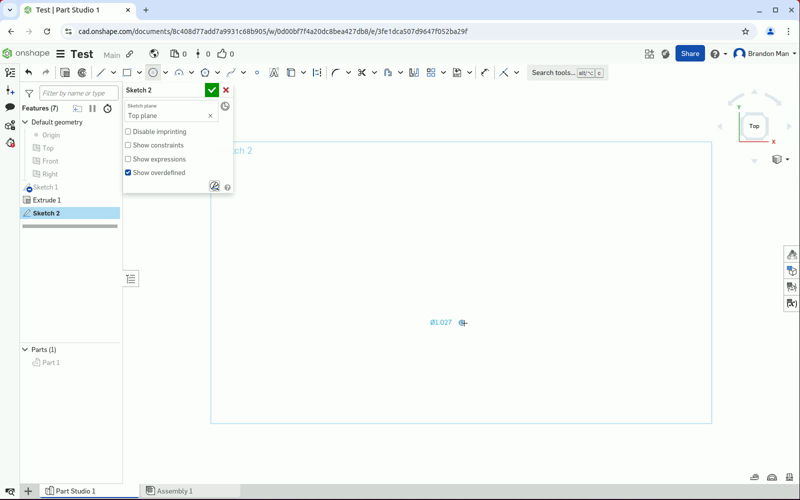
scroll(6)
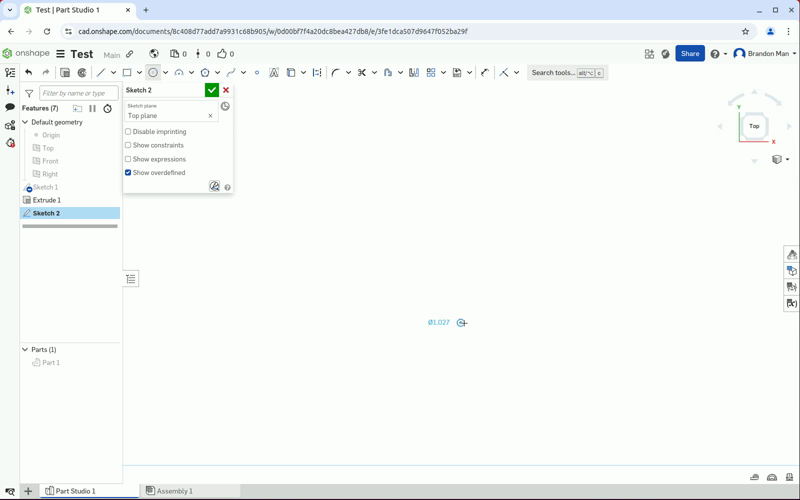
scroll(6)
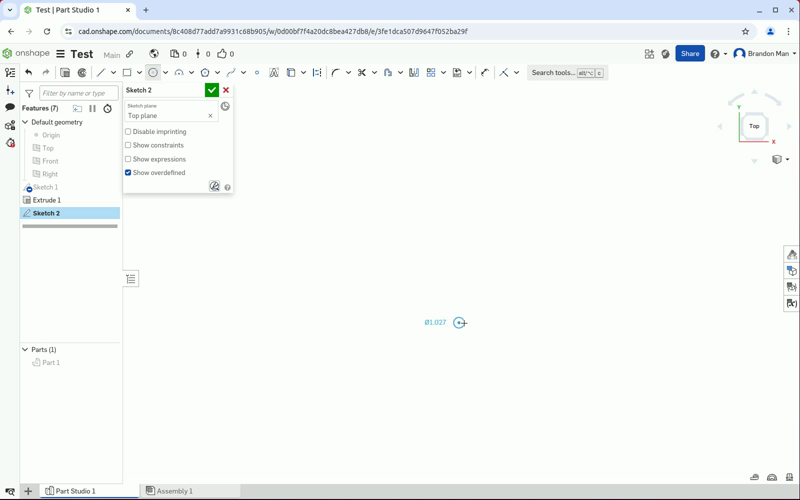
scroll(6)
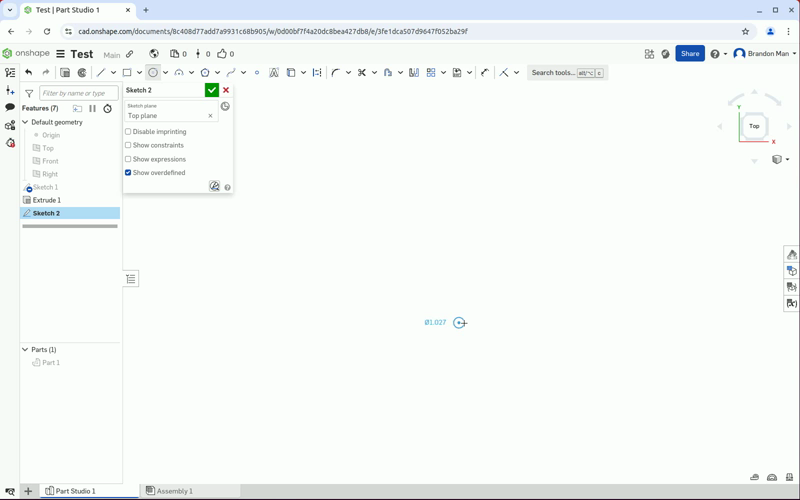
scroll(6)
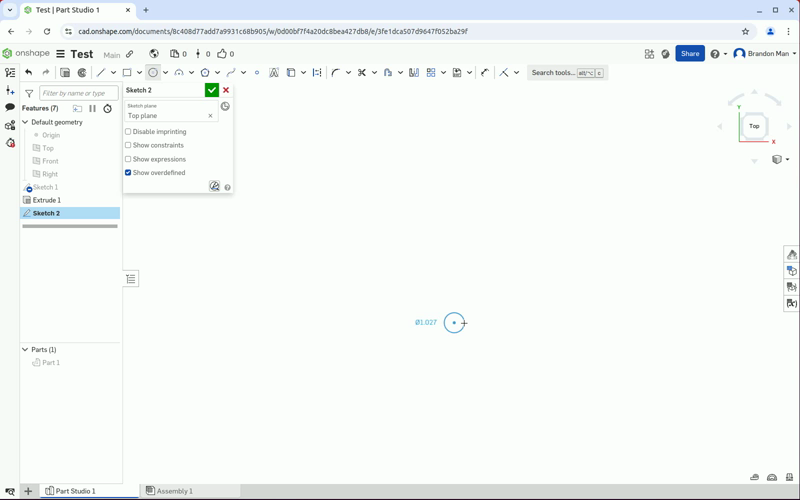
scroll(6)
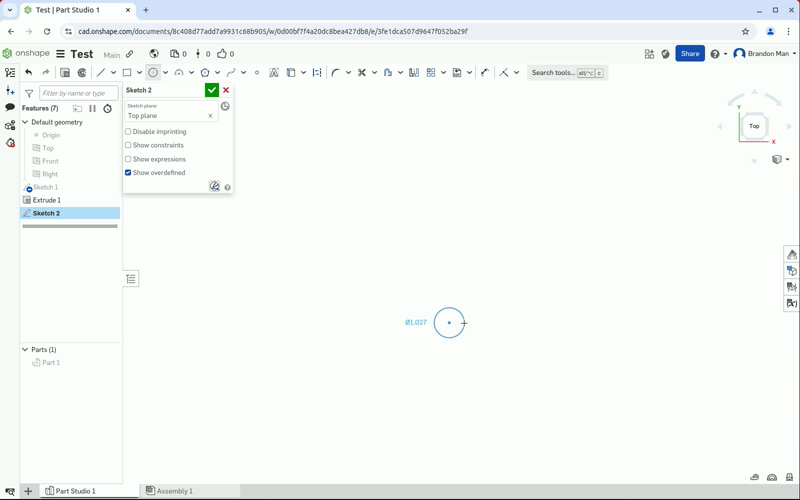
scroll(6)
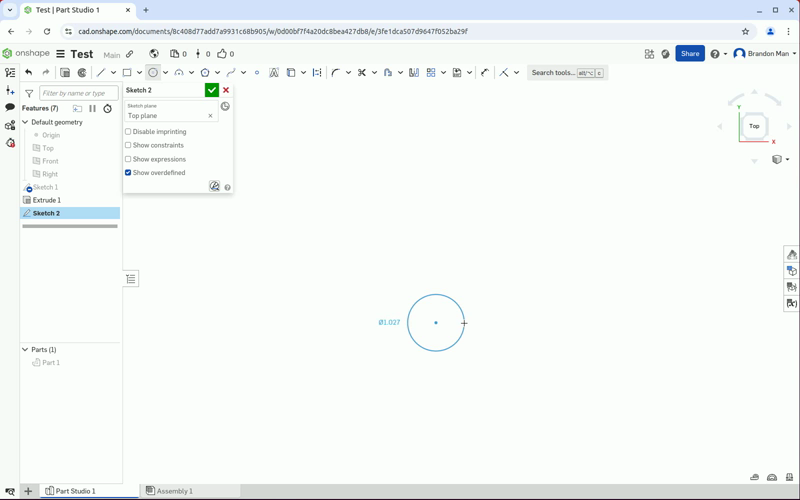
click(464, 322)
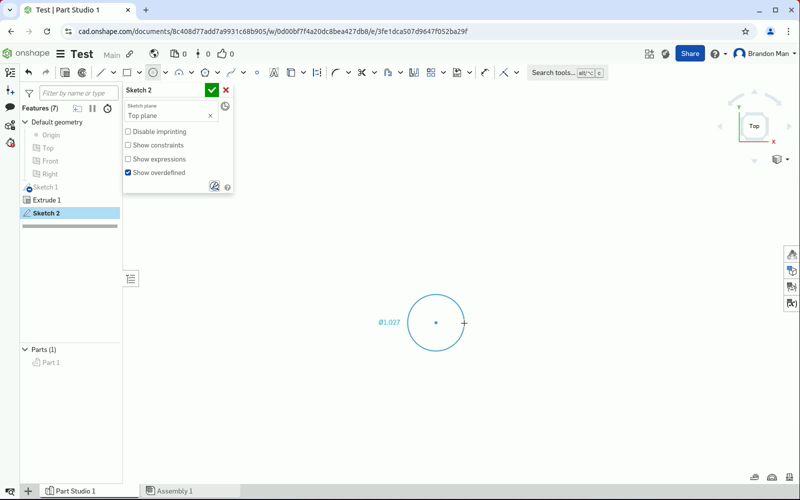
scroll(-6)
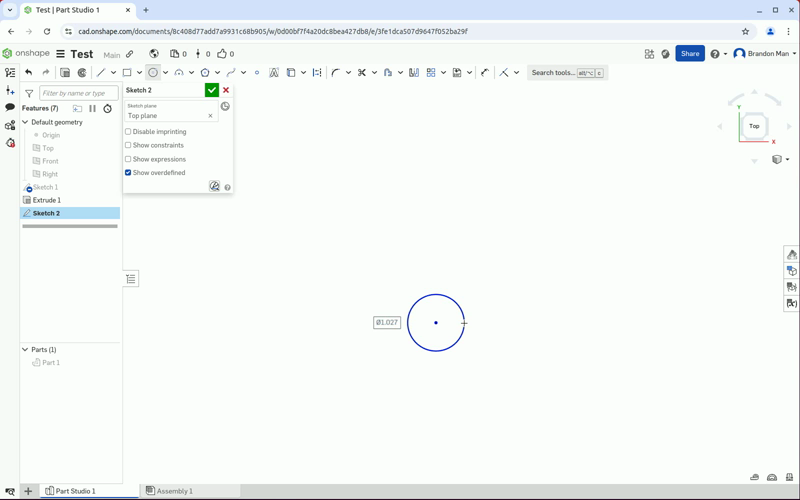
scroll(-6)
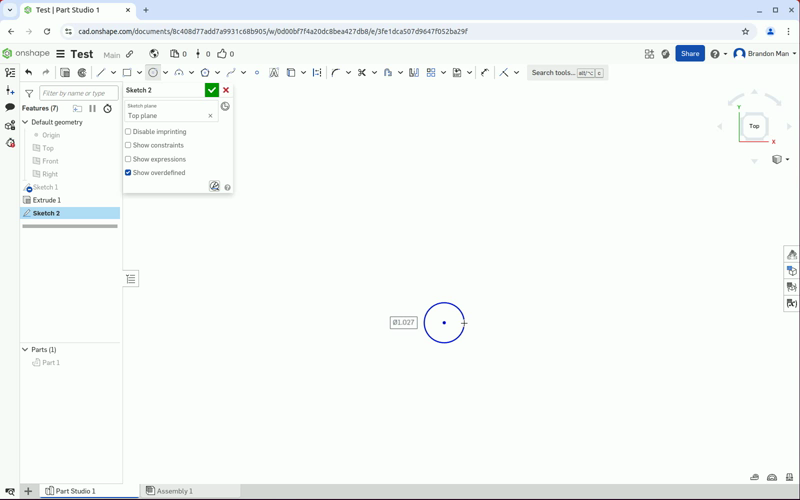
scroll(-6)
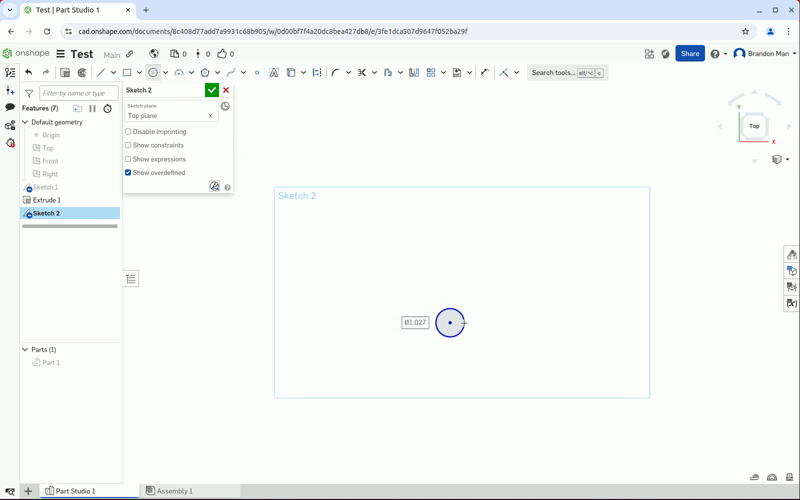
scroll(-6)
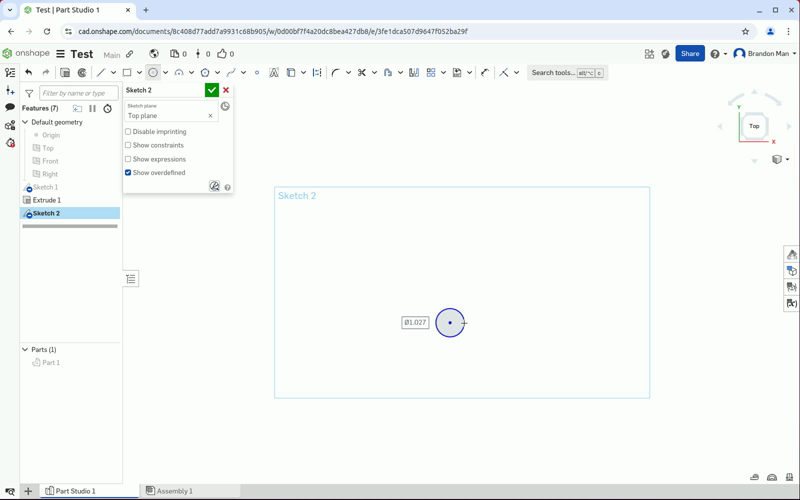
scroll(-6)
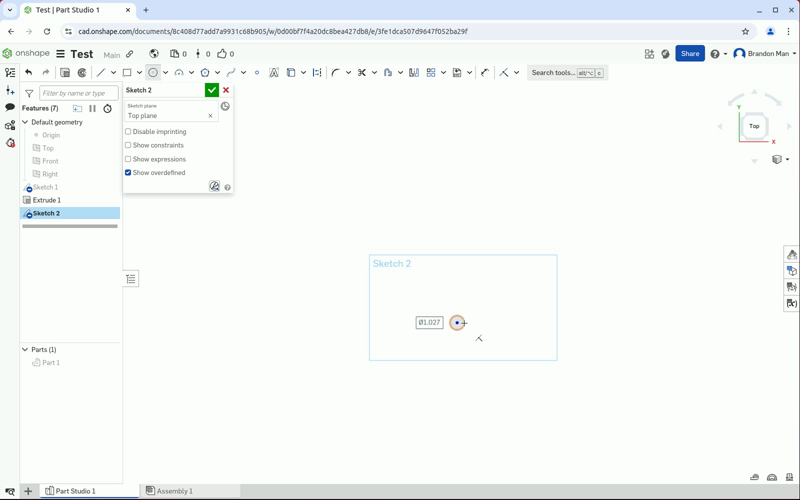
scroll(-6)
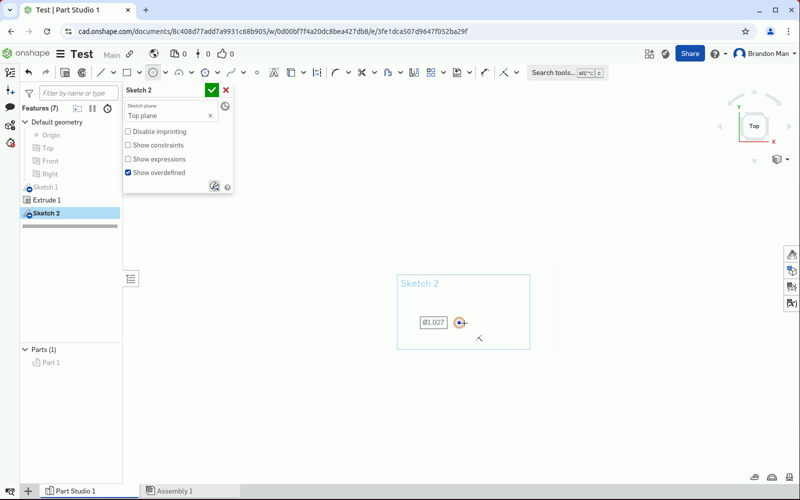
scroll(-6)
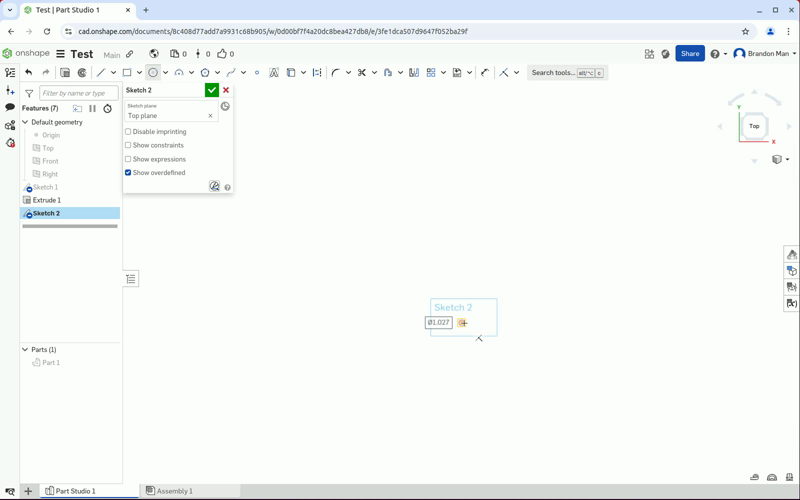
key(esc)
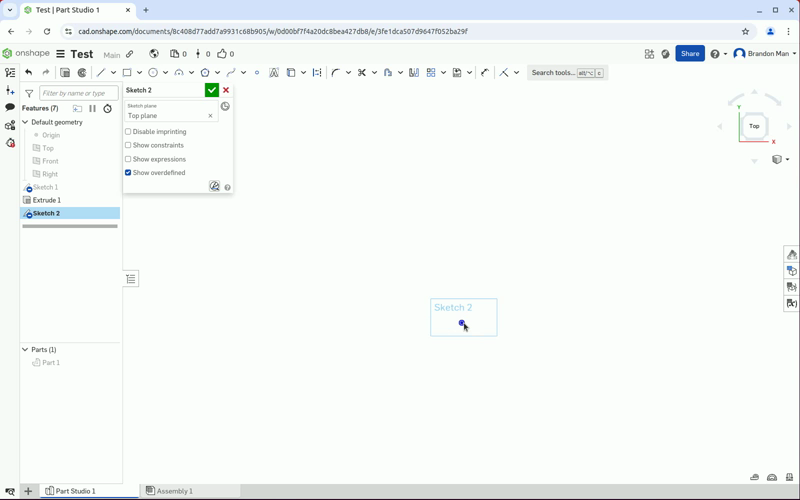
mouse_move(460, 321)
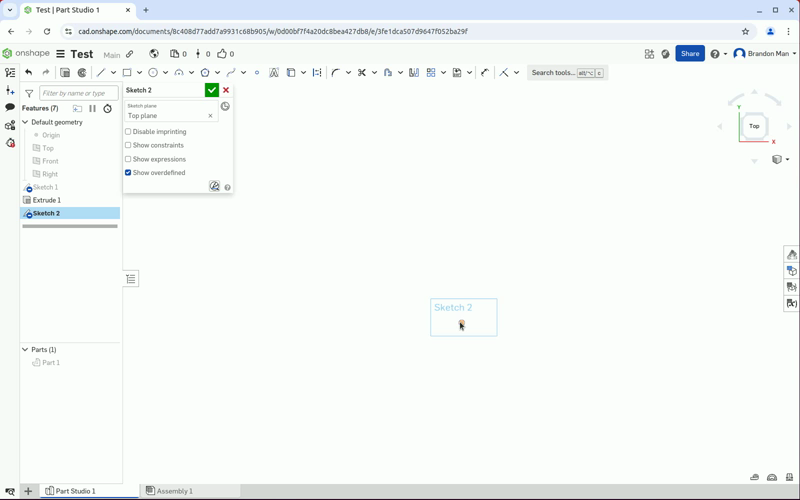
scroll(6)
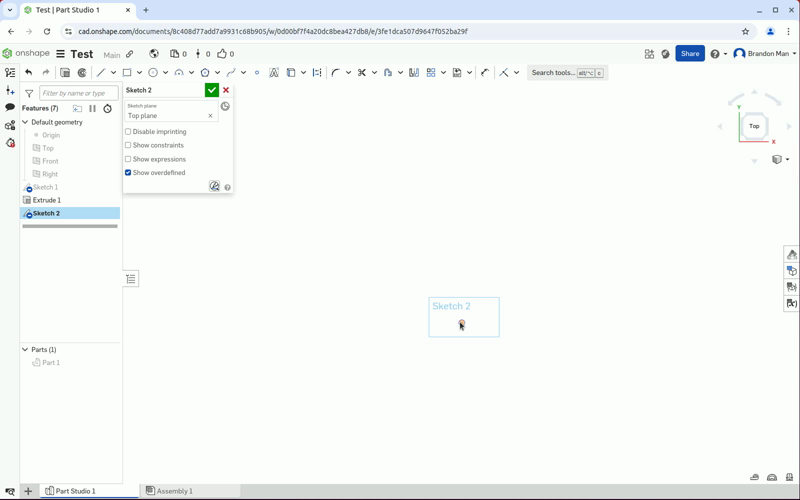
scroll(6)
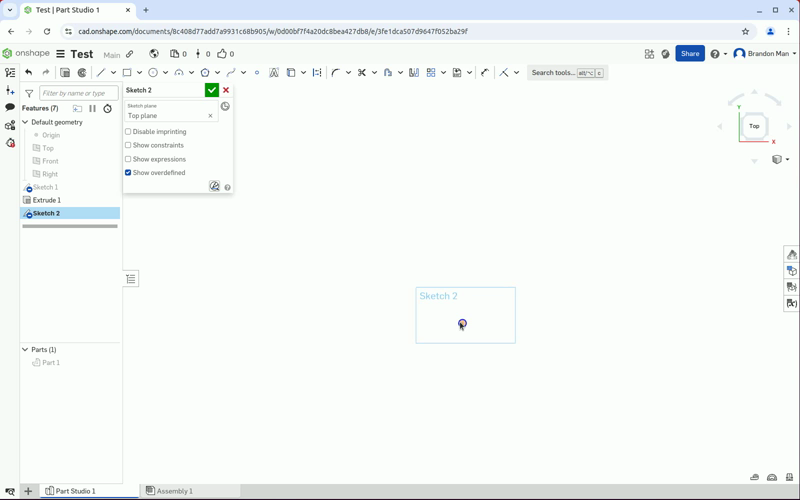
scroll(6)
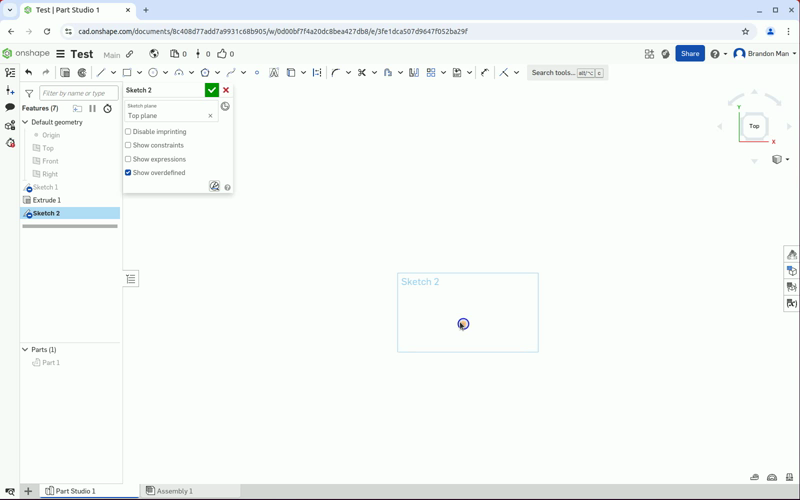
scroll(6)
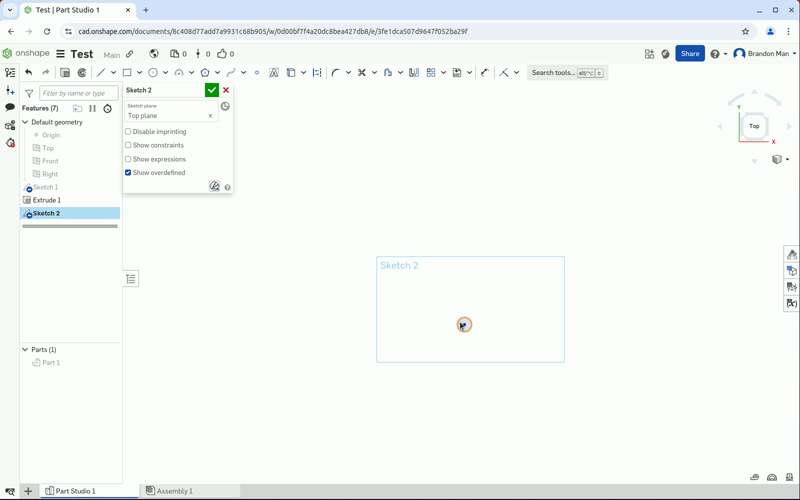
scroll(6)
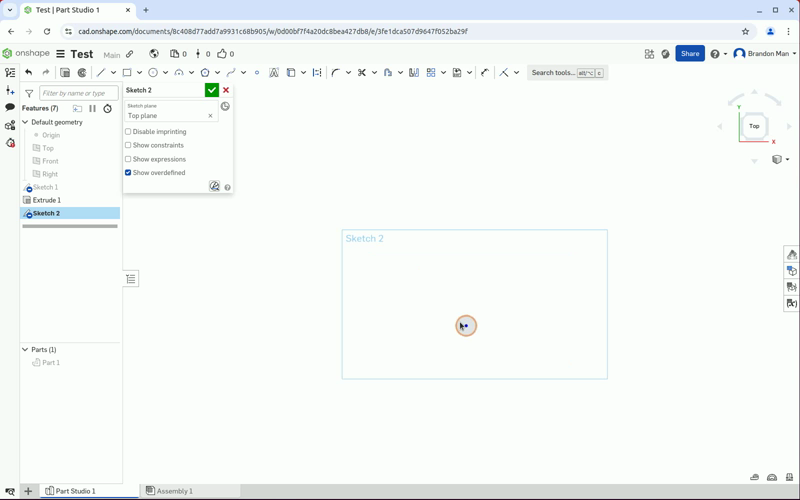
scroll(6)
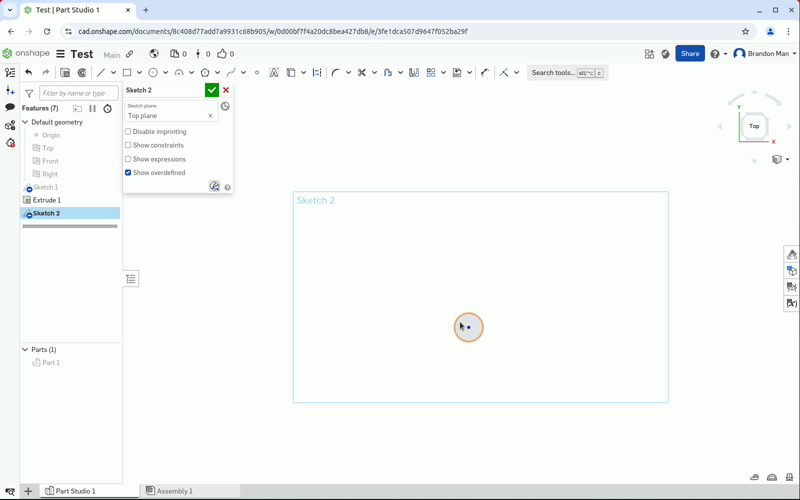
scroll(6)
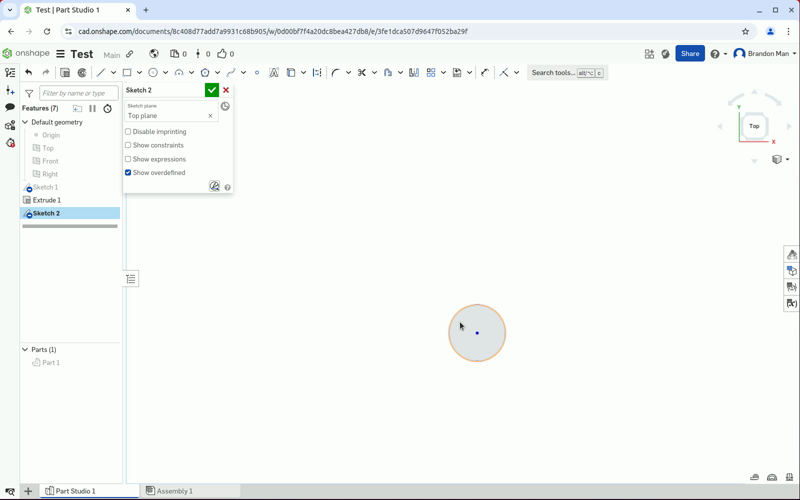
click(460, 321)
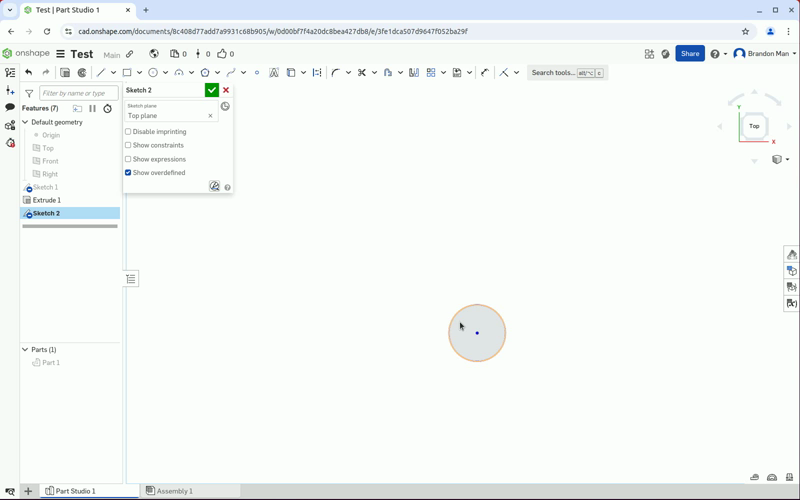
scroll(-6)
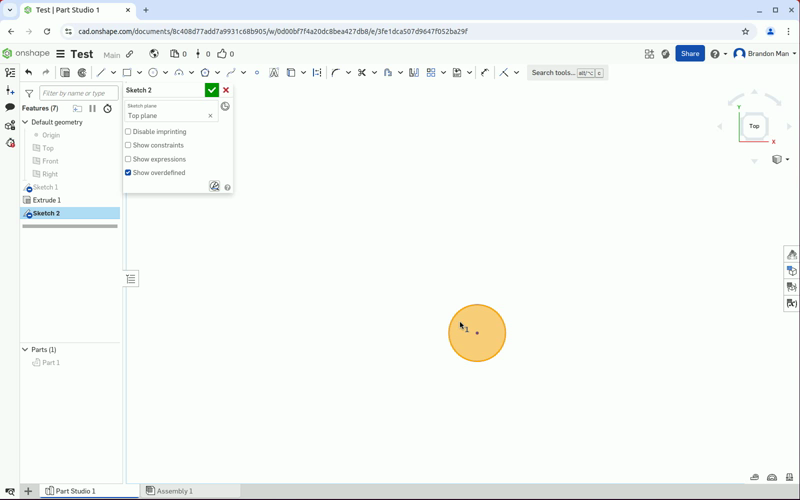
scroll(-6)
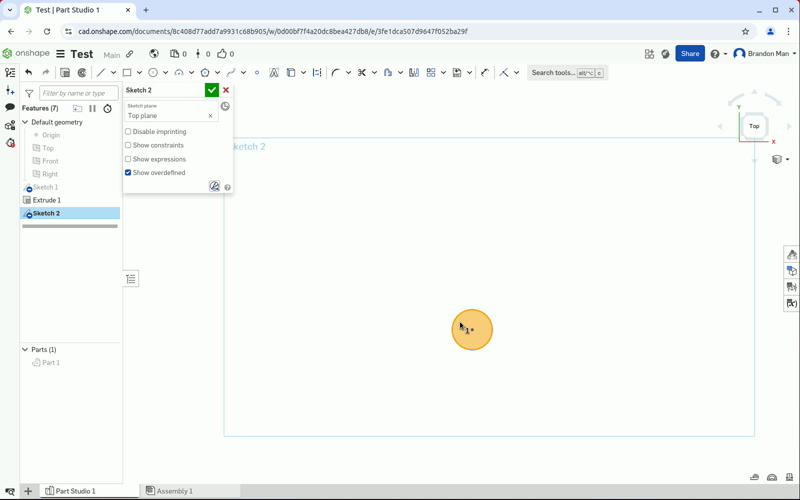
scroll(-6)
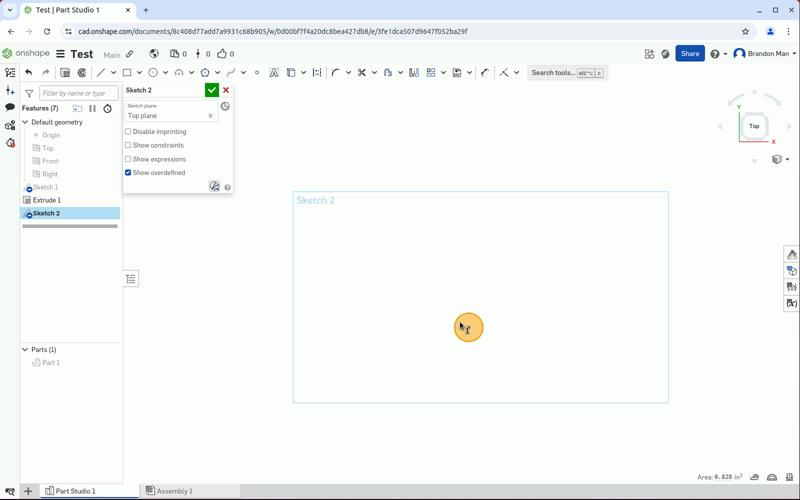
scroll(-6)
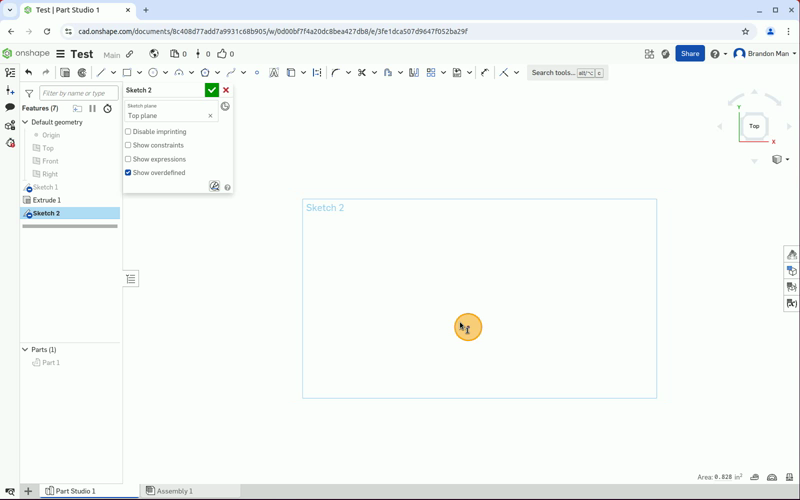
scroll(-6)
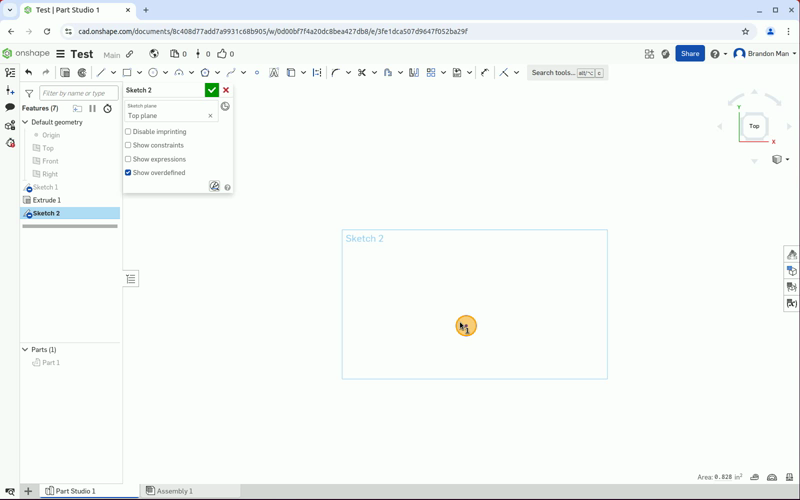
scroll(-6)
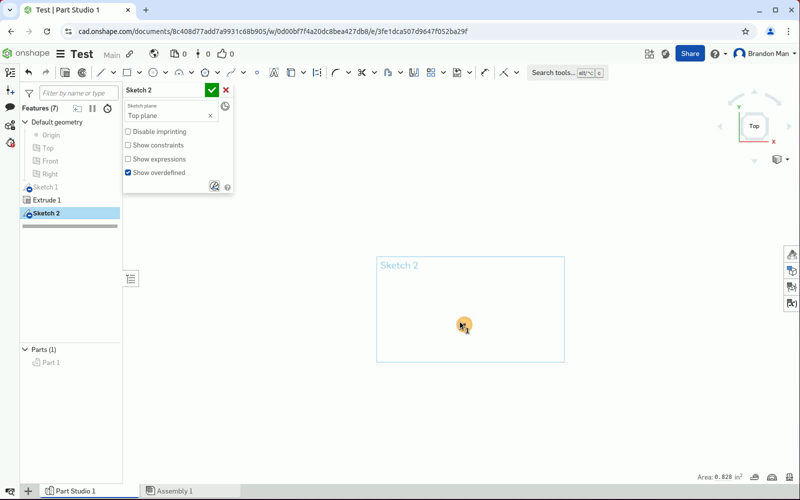
scroll(-6)
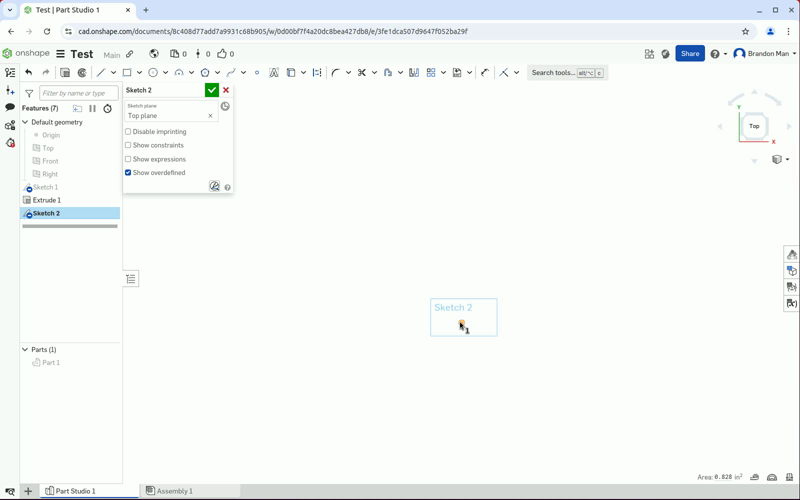
mouse_move(73, 352)
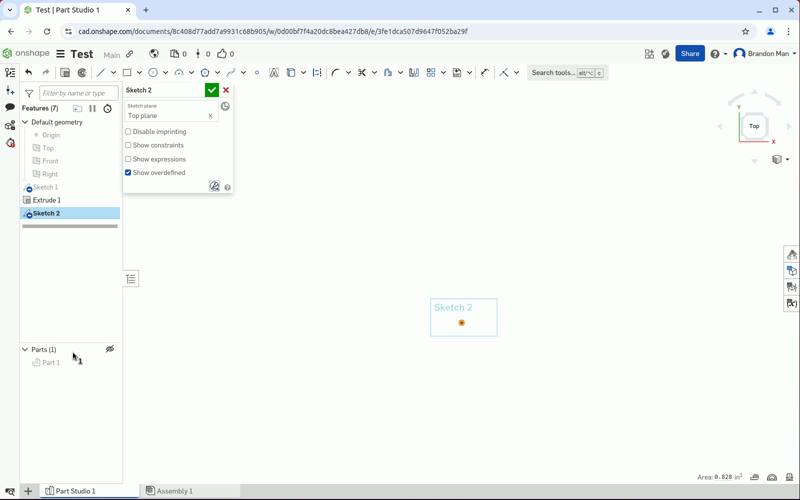
key(shift+y)
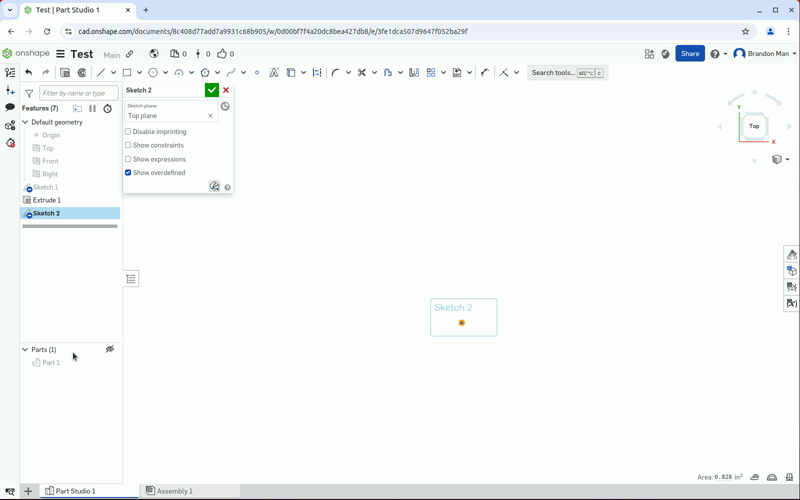
key(shift+e)
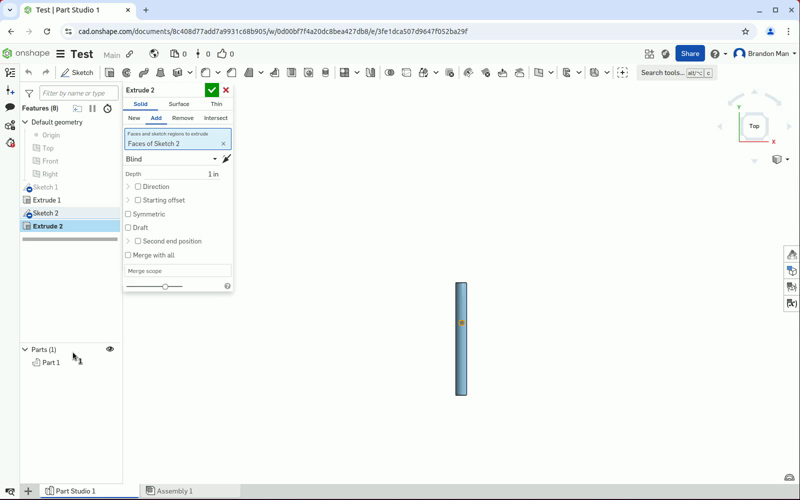
mouse_move(143, 106)
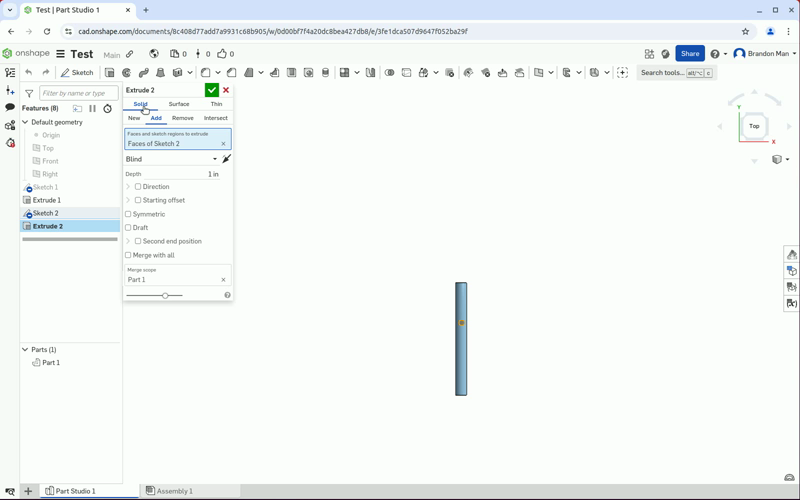
click(143, 106)
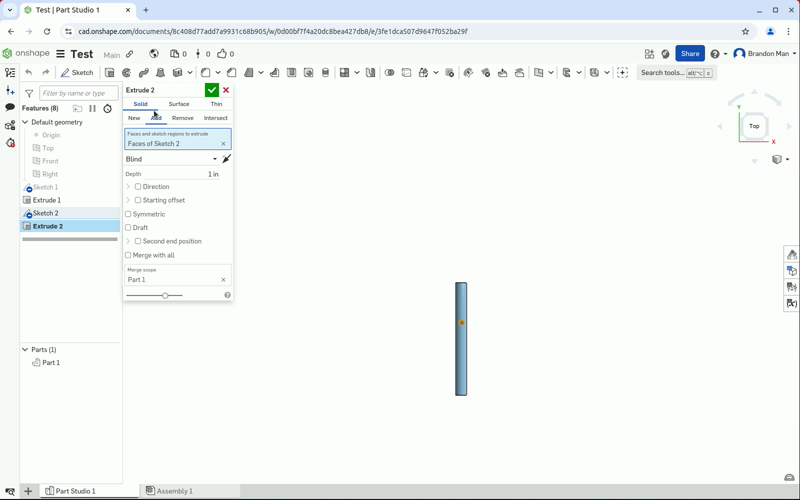
mouse_move(186, 120)
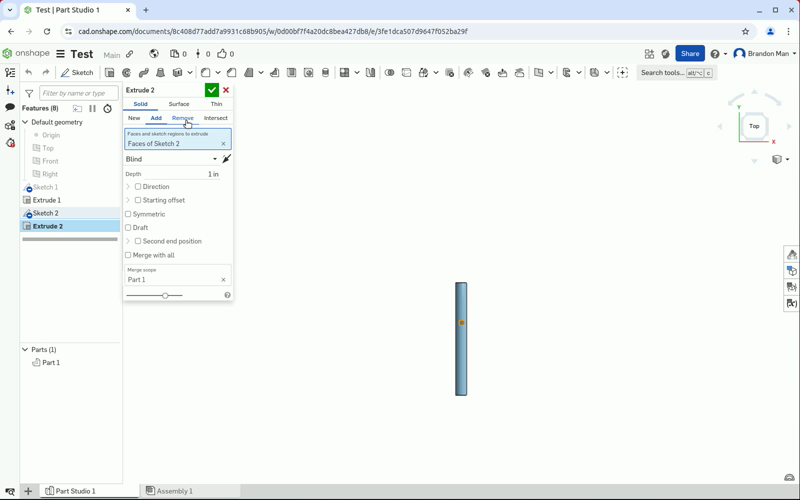
click(186, 120)
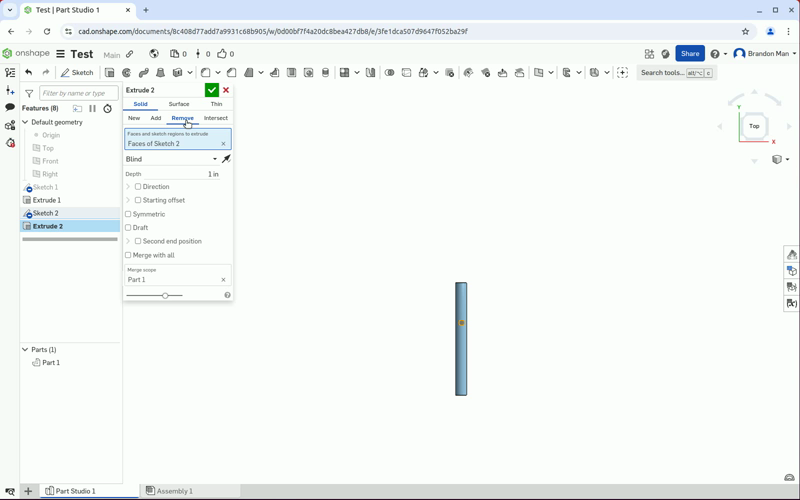
key(tab, 4)
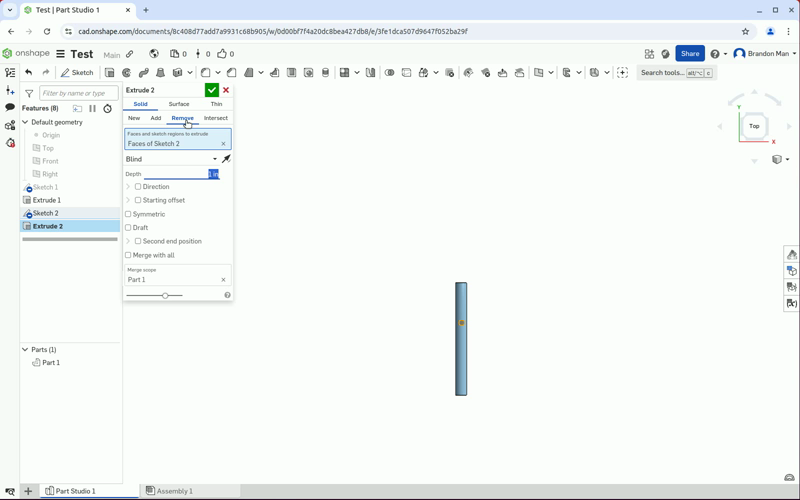
text(3.852)
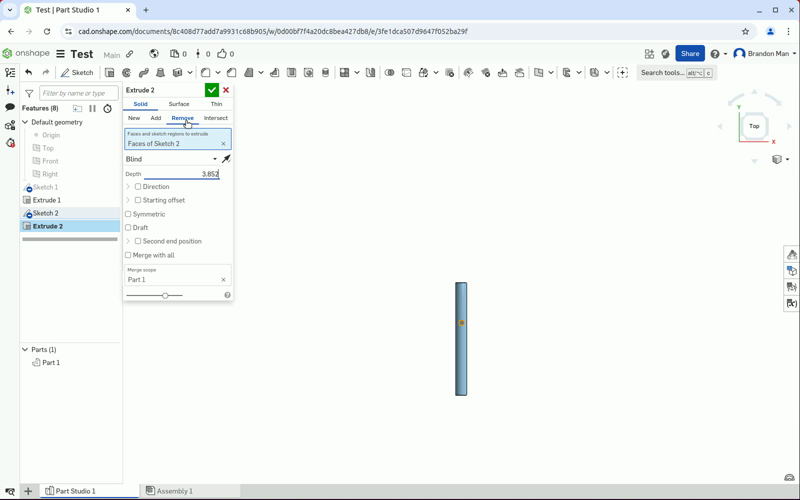
key(tab, 3)
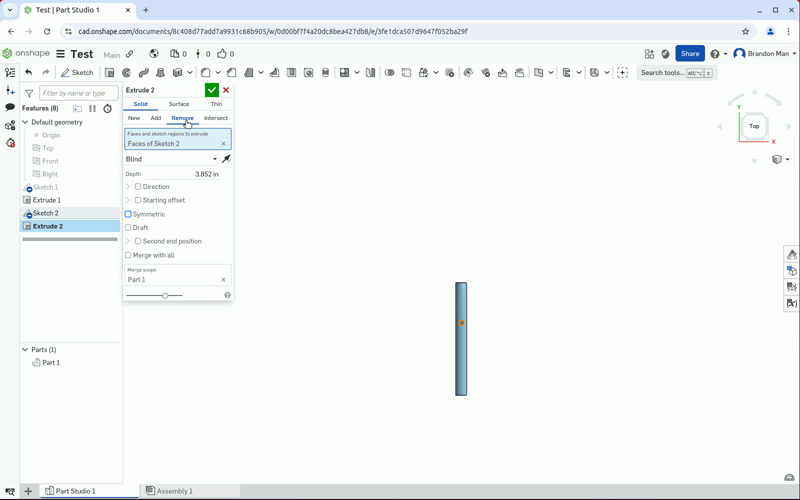
key(space)
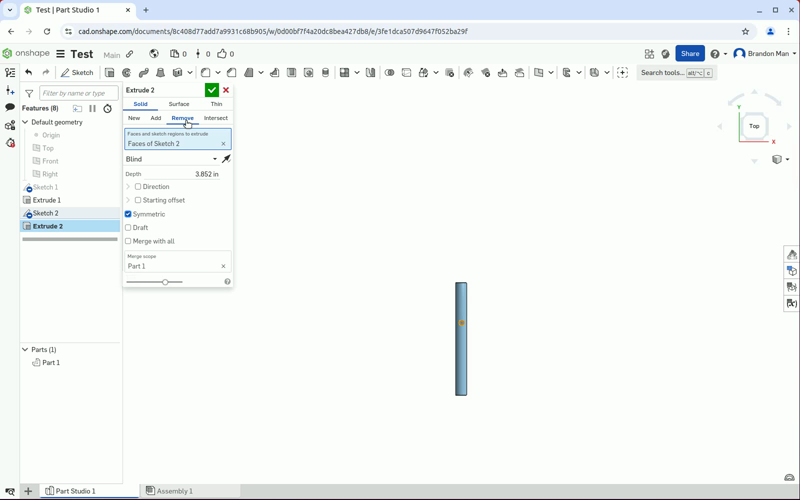
key(tab, 2)
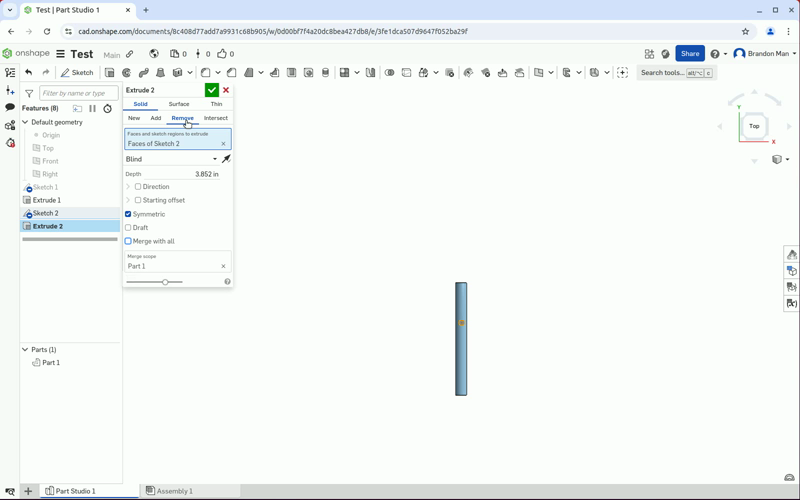
key(space)
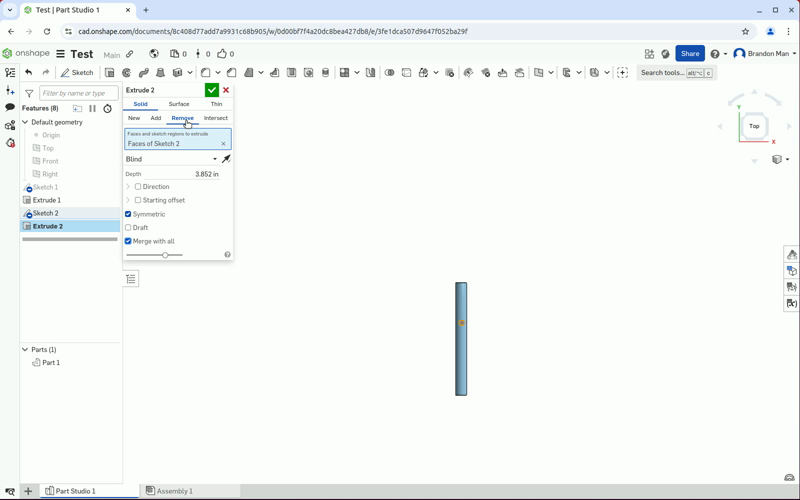
key(enter)
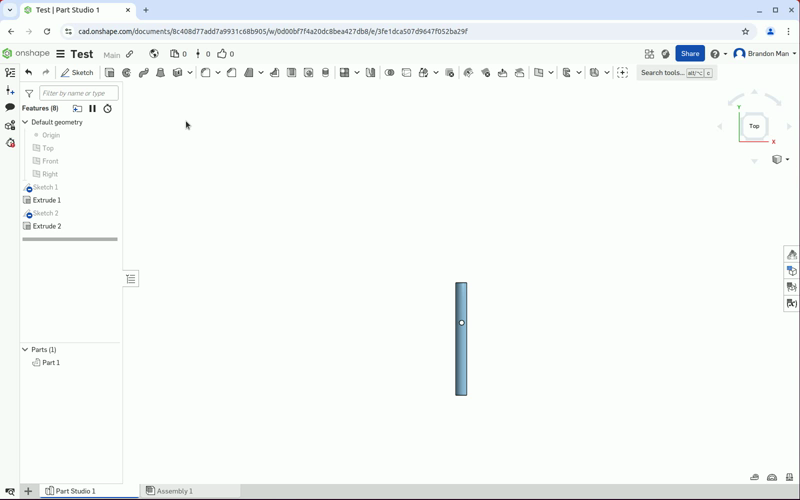
key(shift+h)
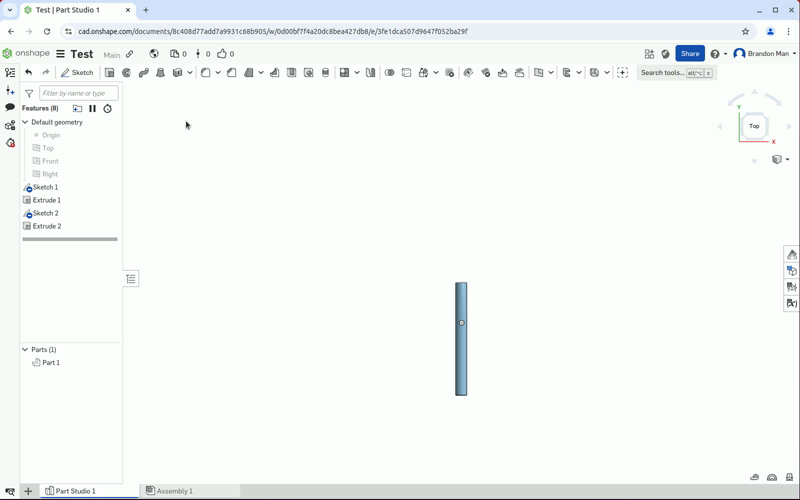
key(shift+h)
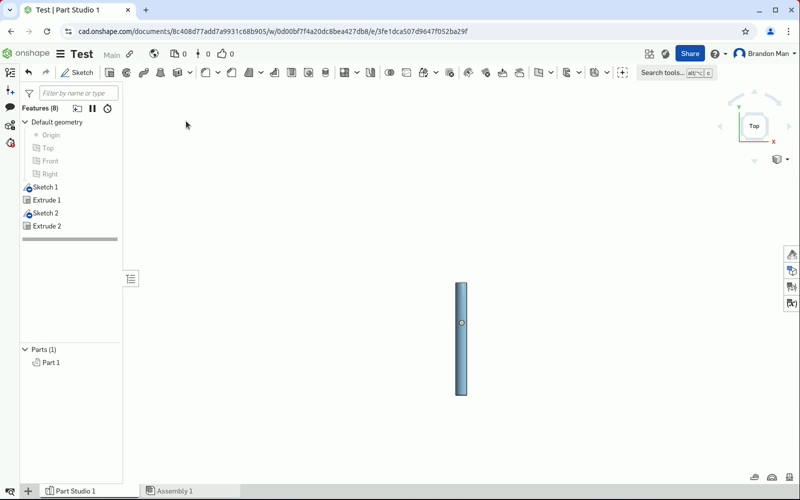
key(shift+7)
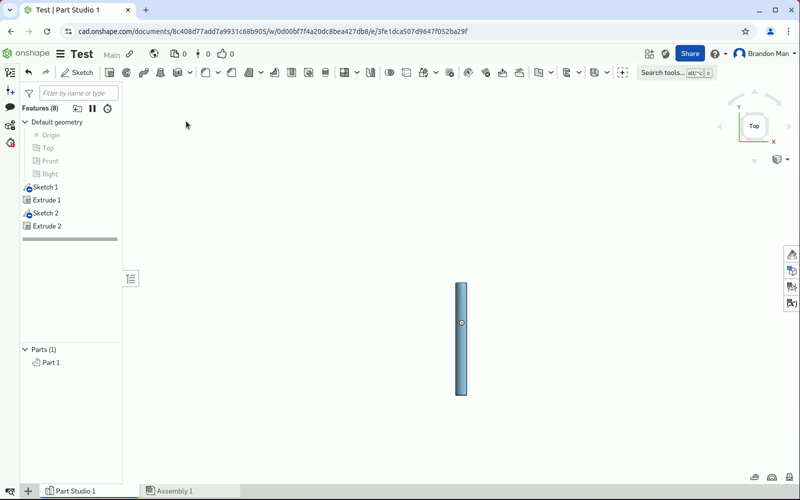
key(up, 3)
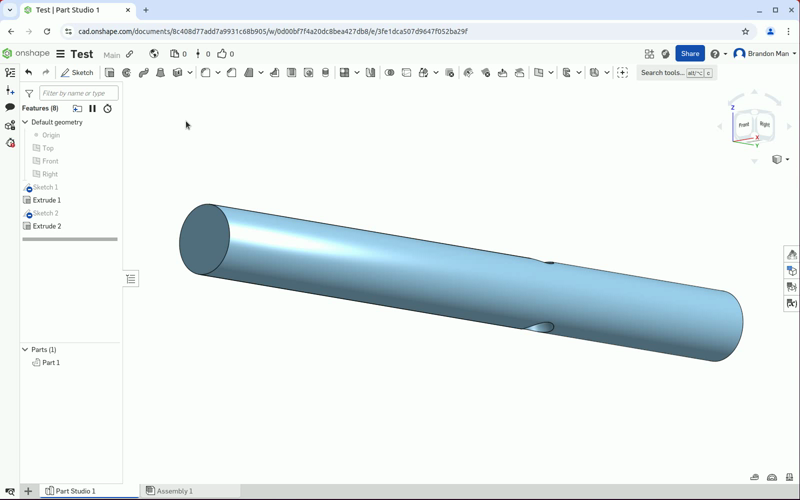
key(left, 3)
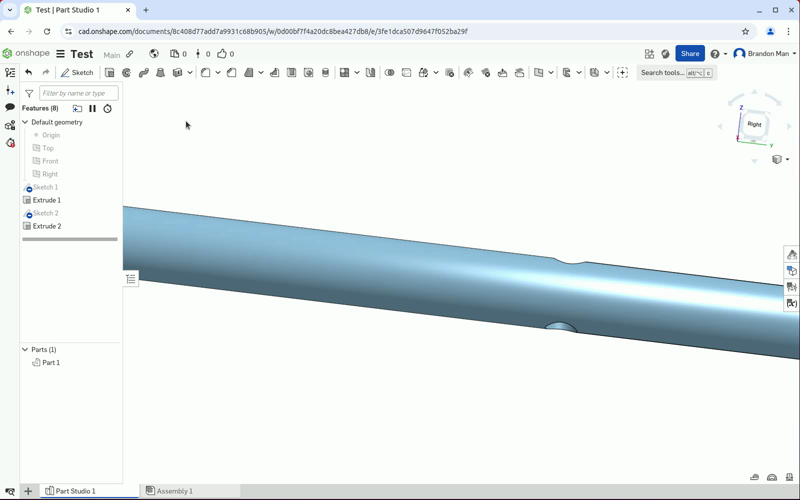
key(right, 3)
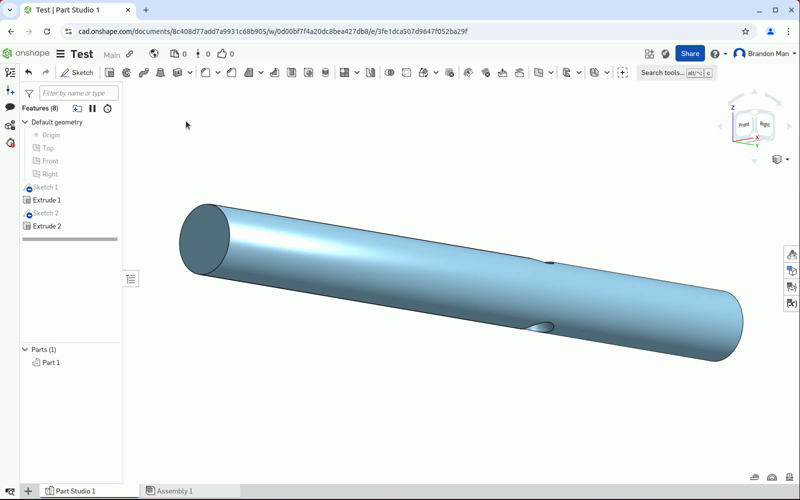
key(down, 3)
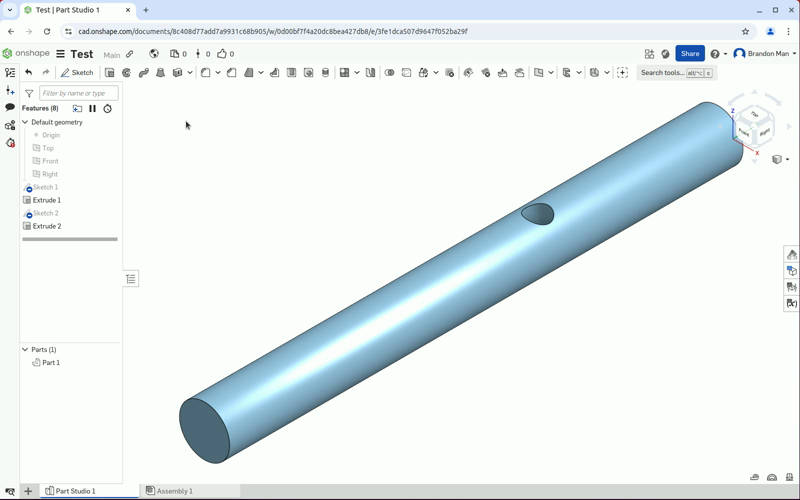
mouse_move(73, 189)
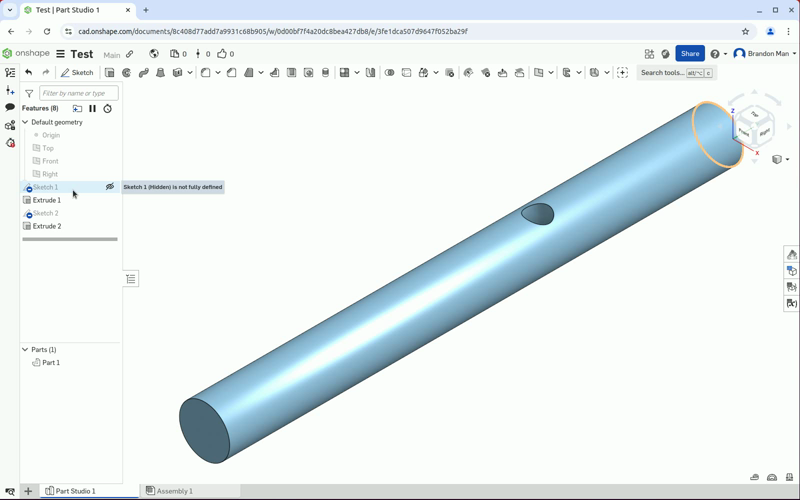
click(73, 189)